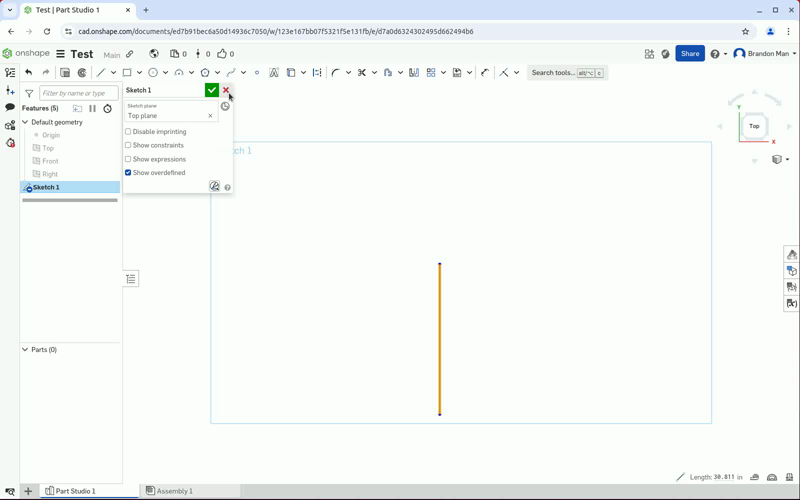
key(shift+h)
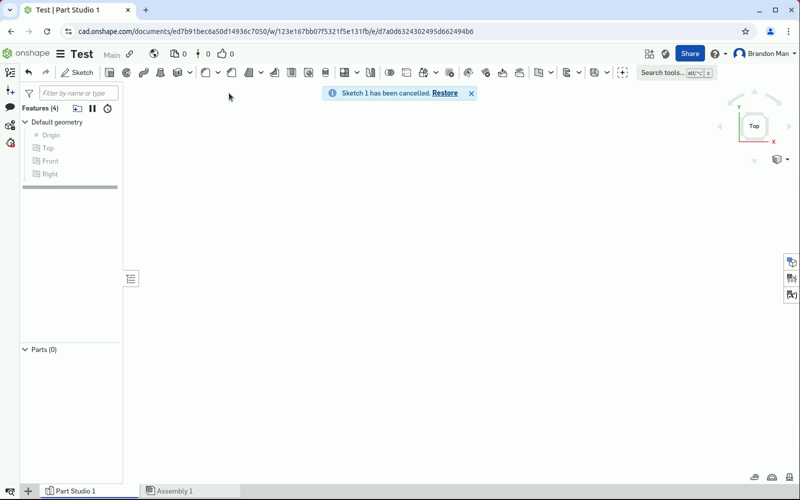
mouse_move(73, 352)
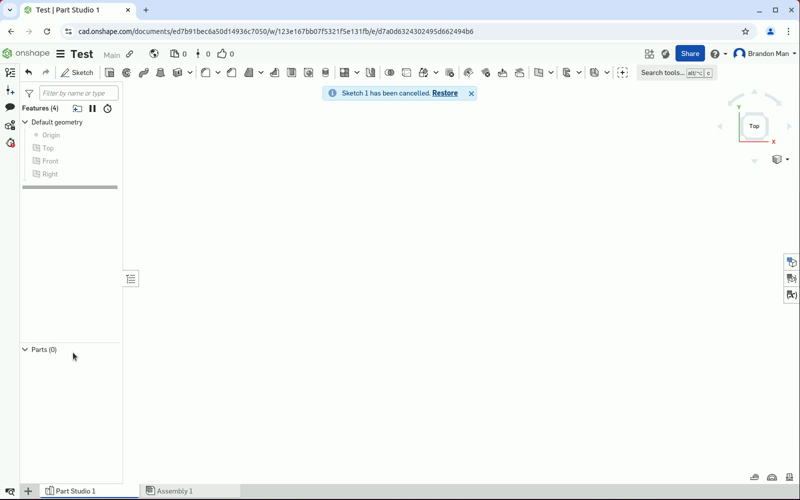
key(y)
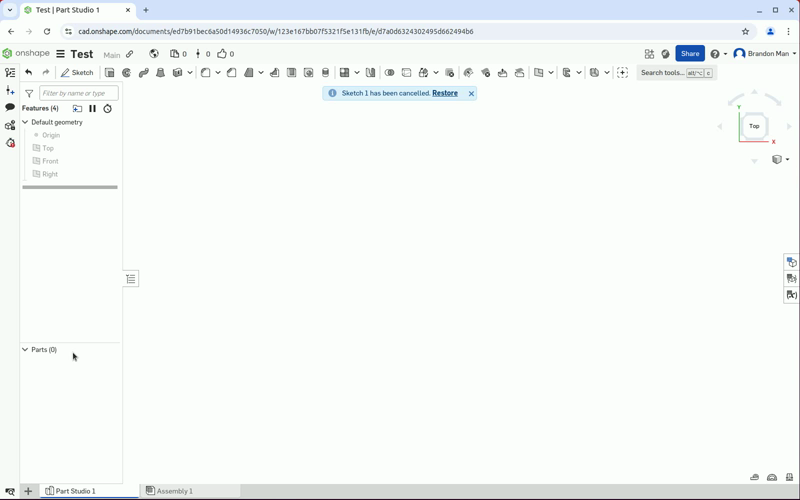
key(shift+p)
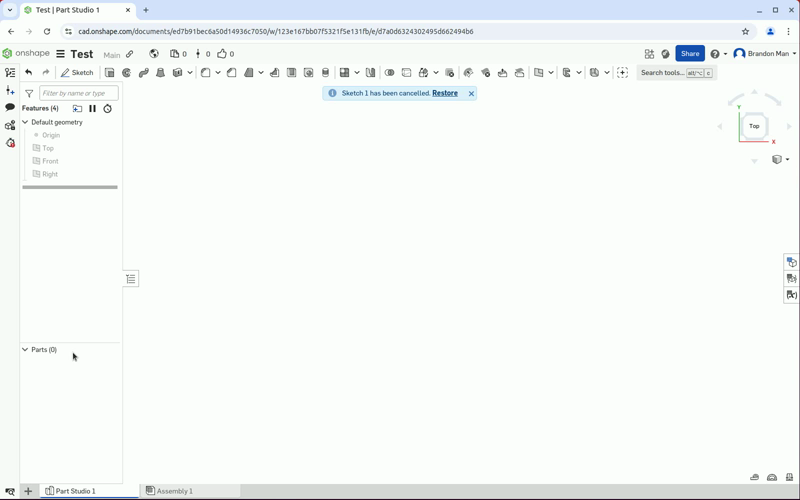
key(space)
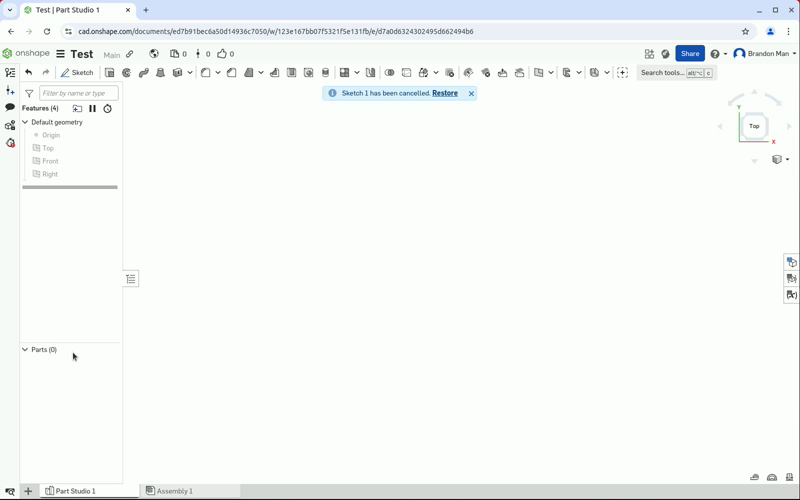
key_down(shift)
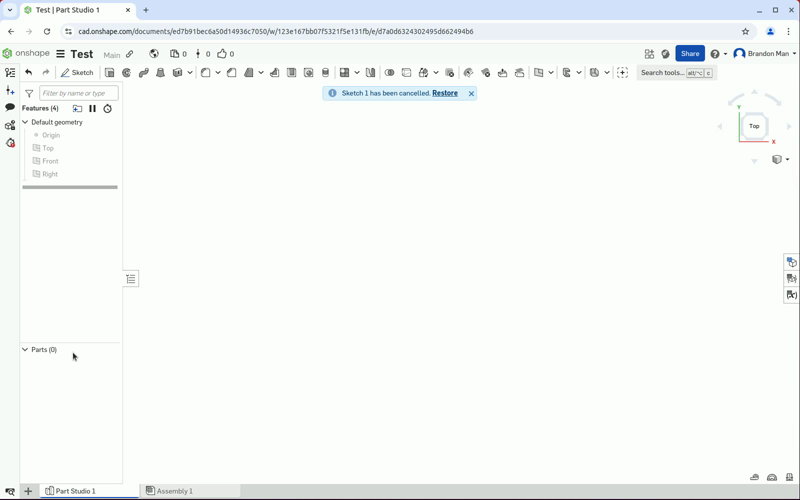
key(up)
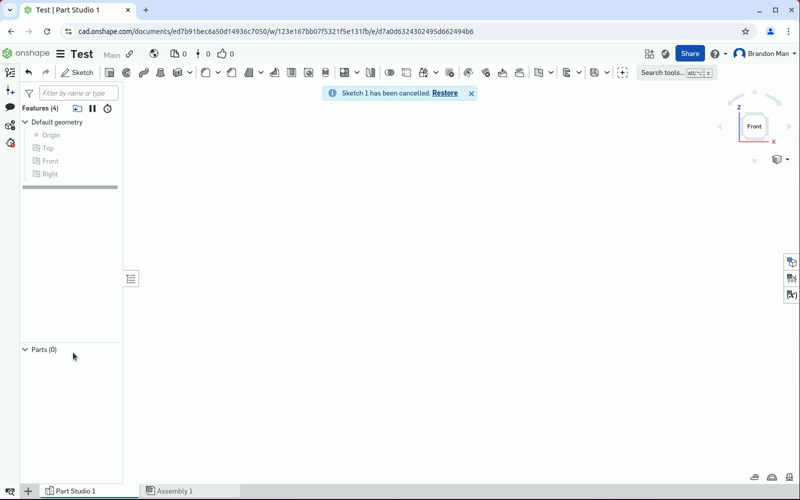
key_up(shift)
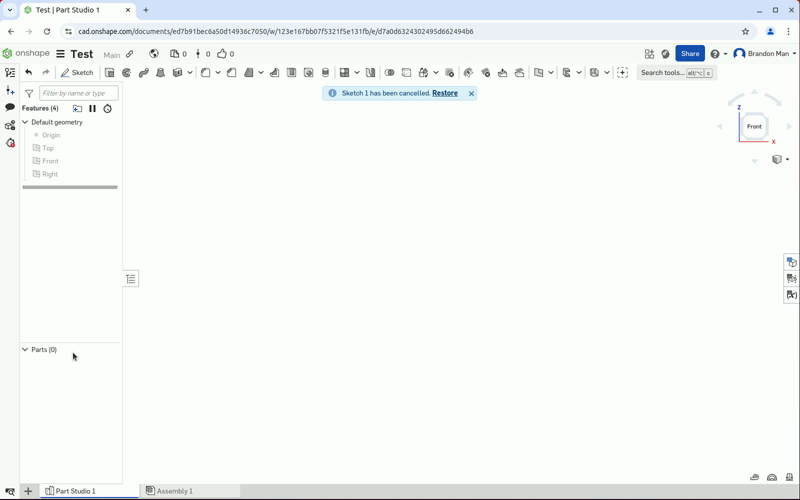
mouse_move(73, 352)
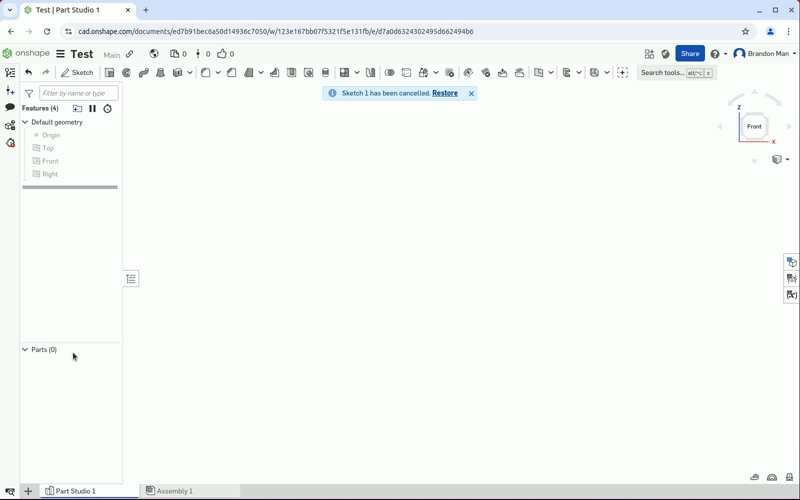
key(shift+y)
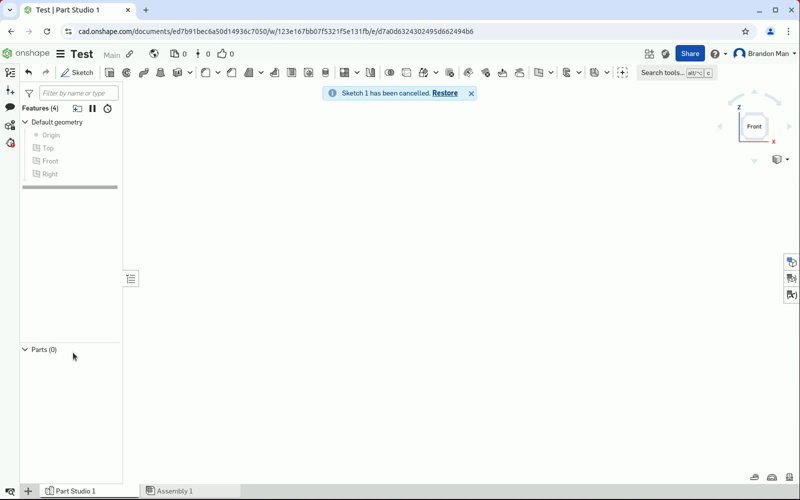
key(shift+s)
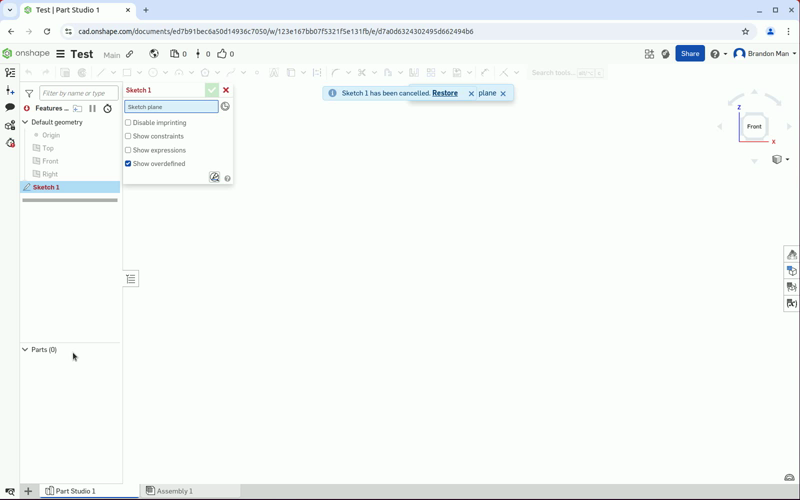
mouse_move(73, 163)
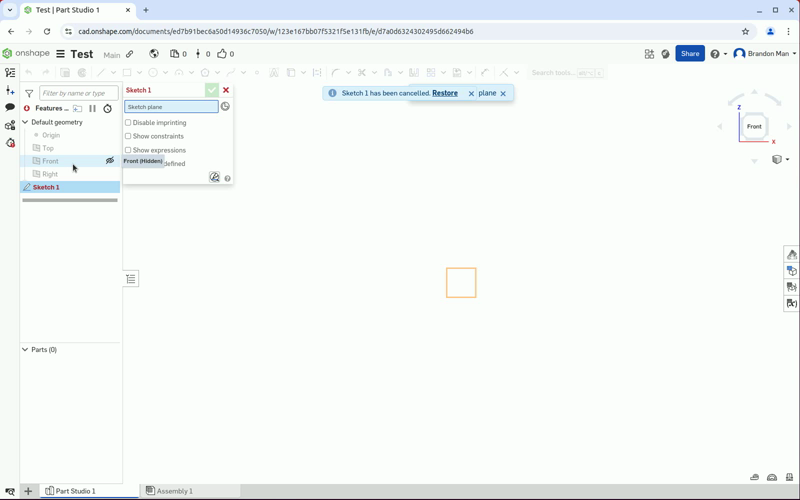
click(73, 163)
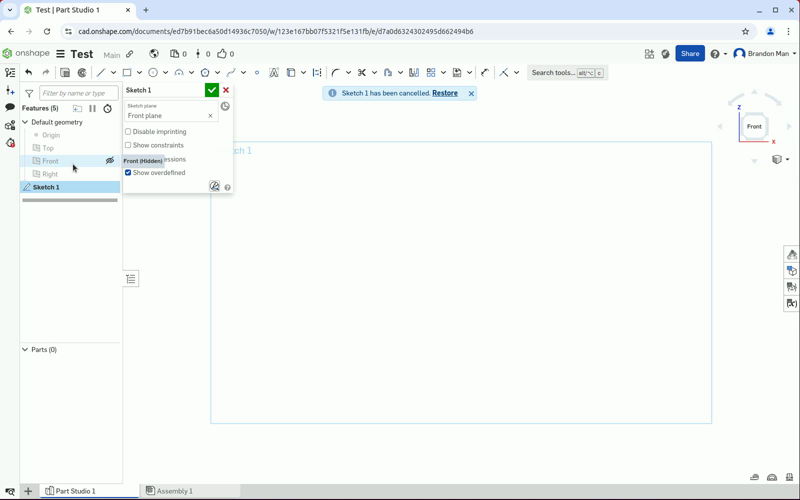
mouse_move(73, 352)
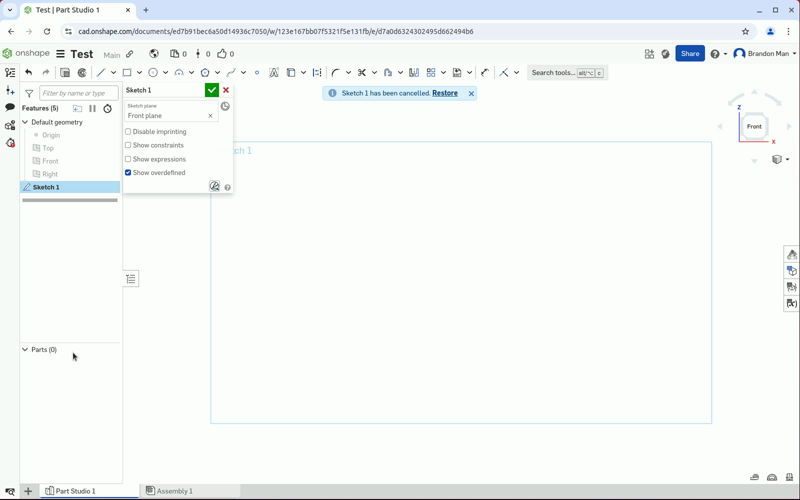
key(y)
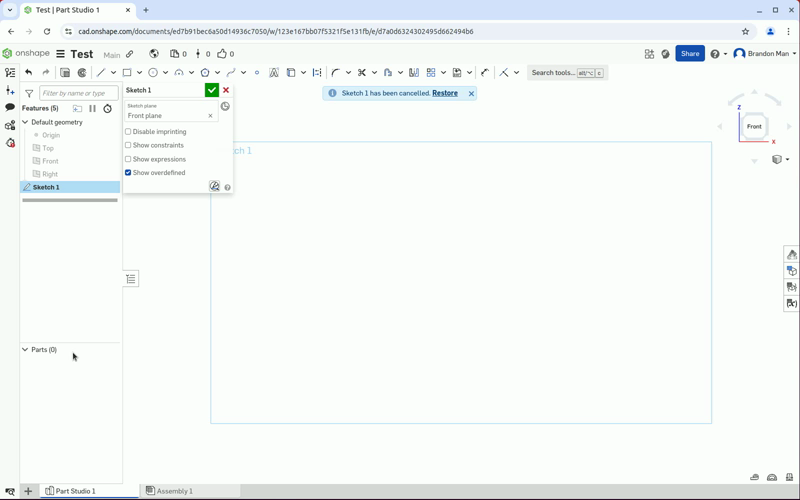
key(l)
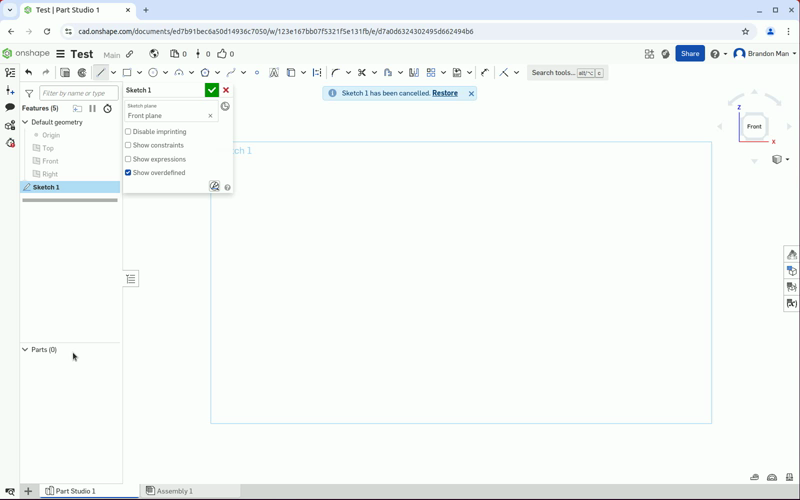
key_down(shift)
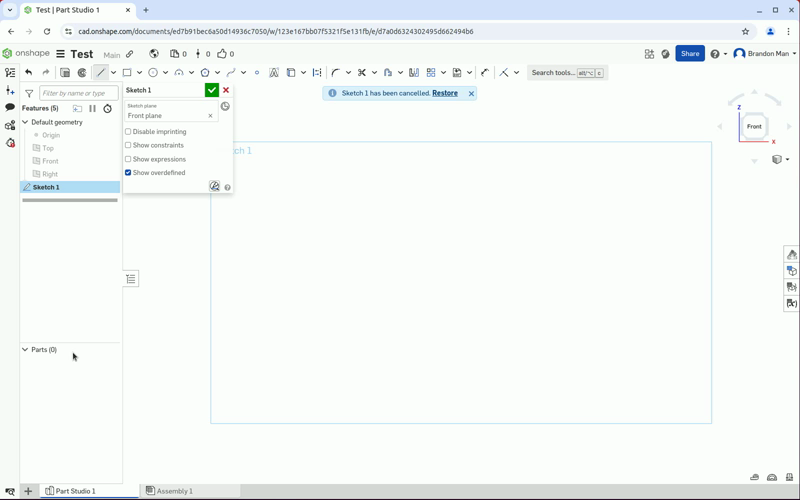
mouse_move(460, 282)
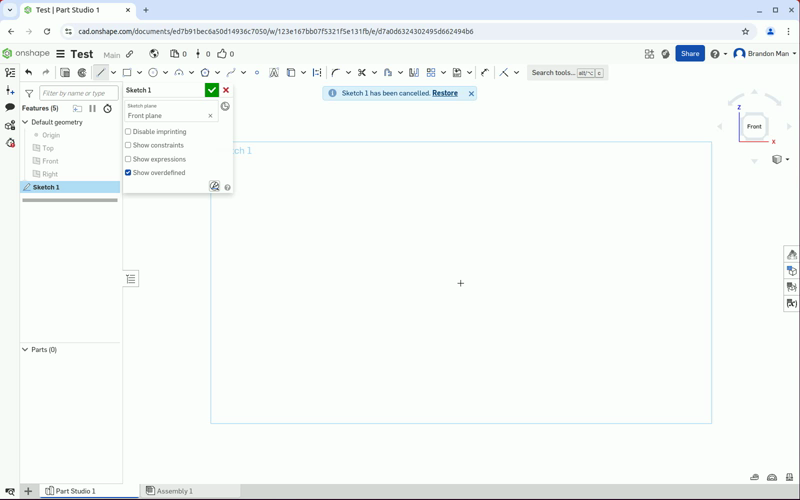
click(460, 282)
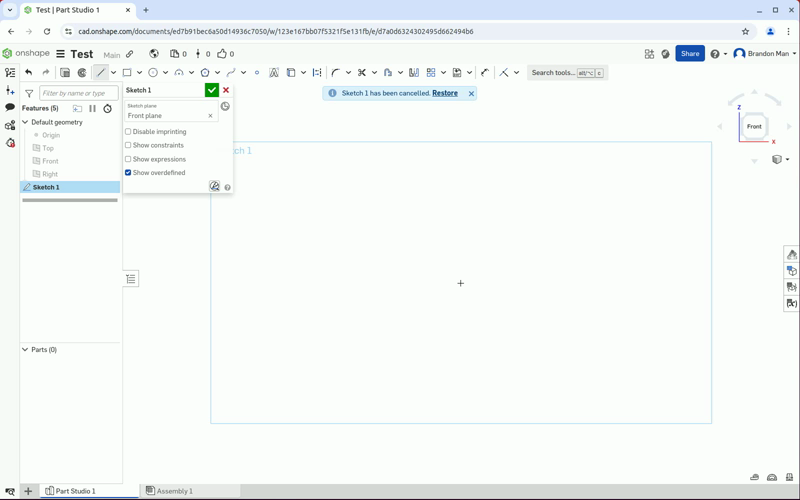
key_up(shift)
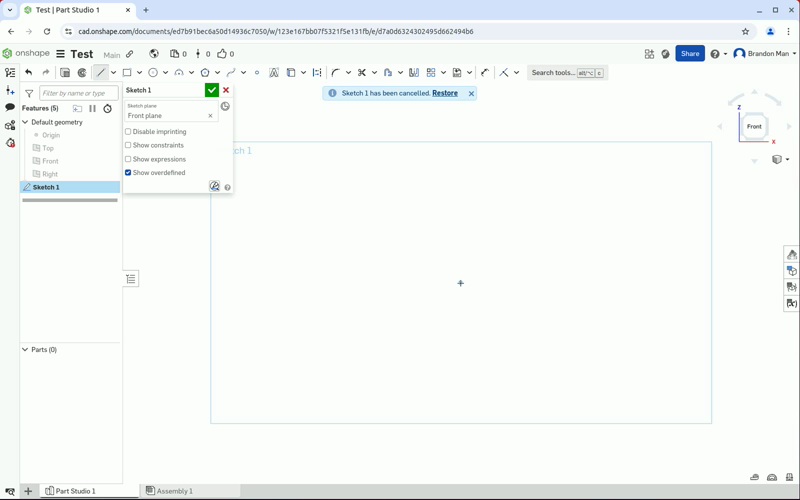
key_down(shift)
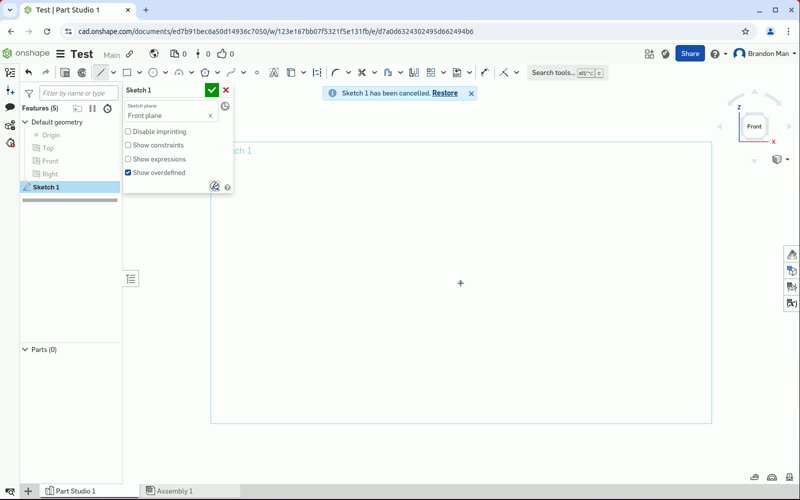
mouse_move(524, 282)
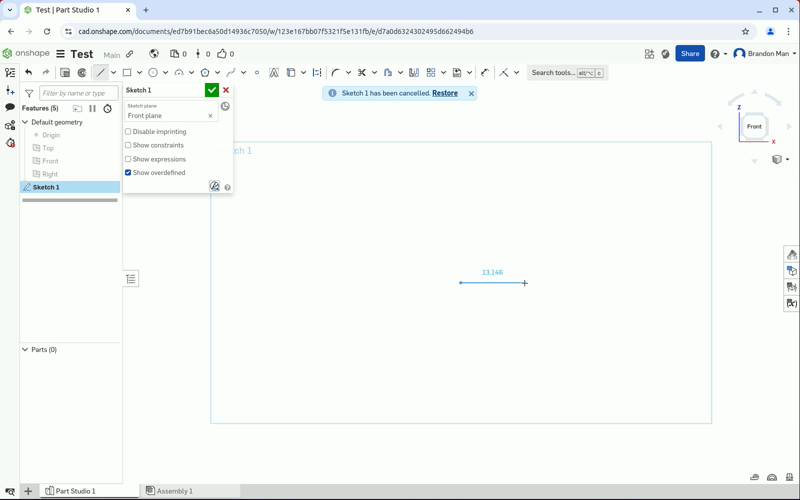
click(524, 282)
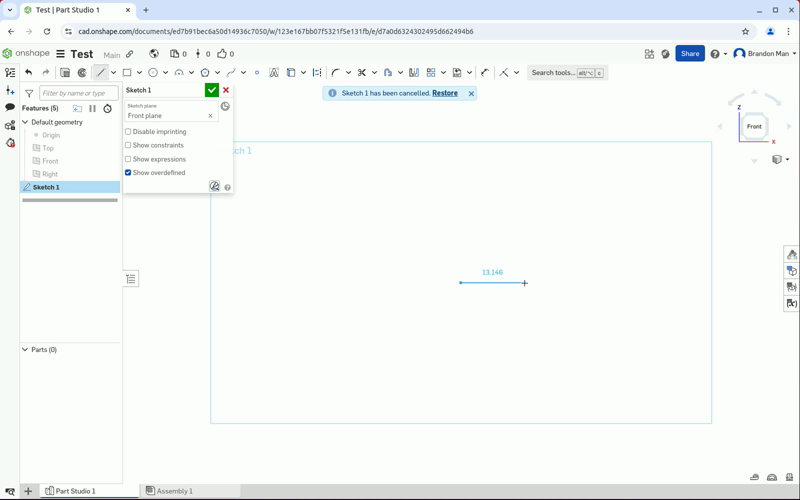
key_up(shift)
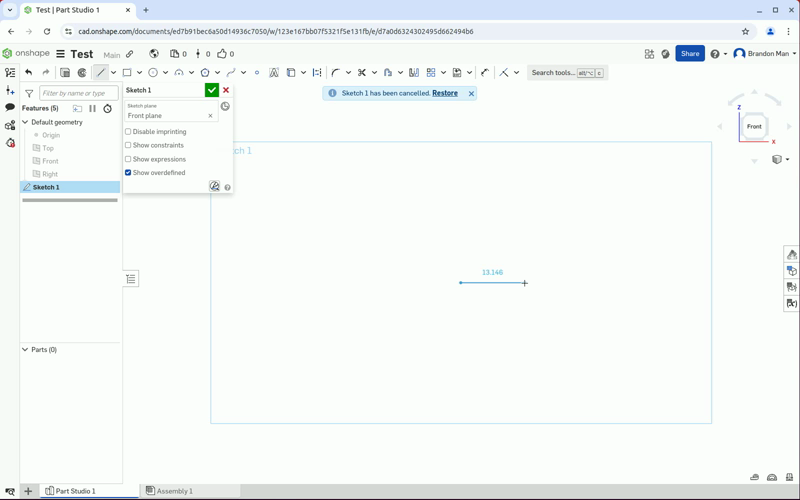
key_down(shift)
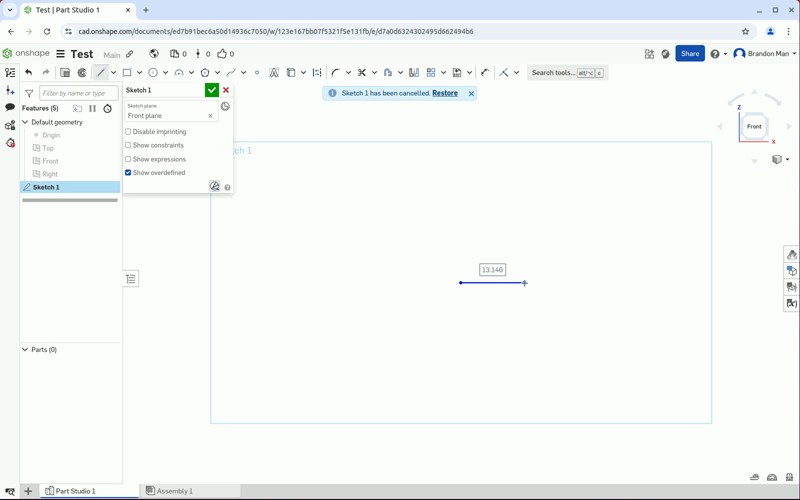
mouse_move(554, 282)
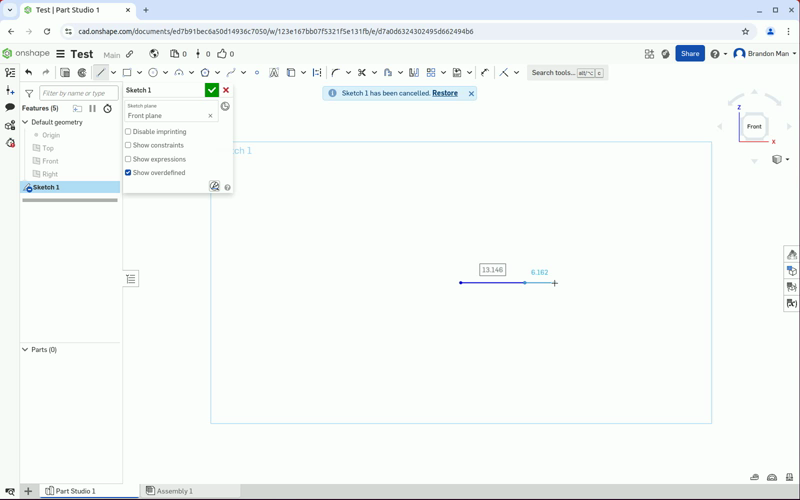
mouse_move(524, 266)
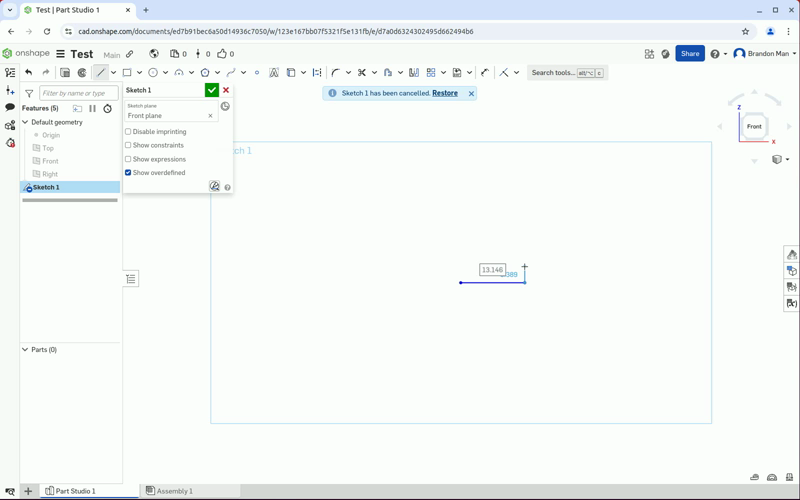
click(524, 266)
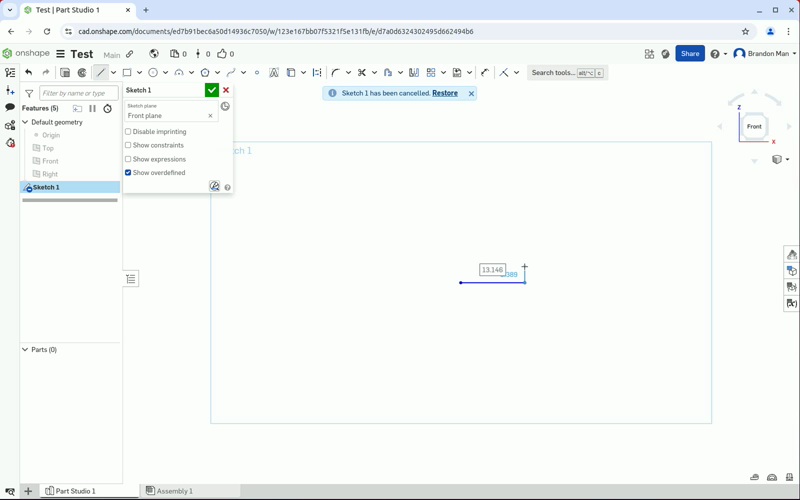
key_up(shift)
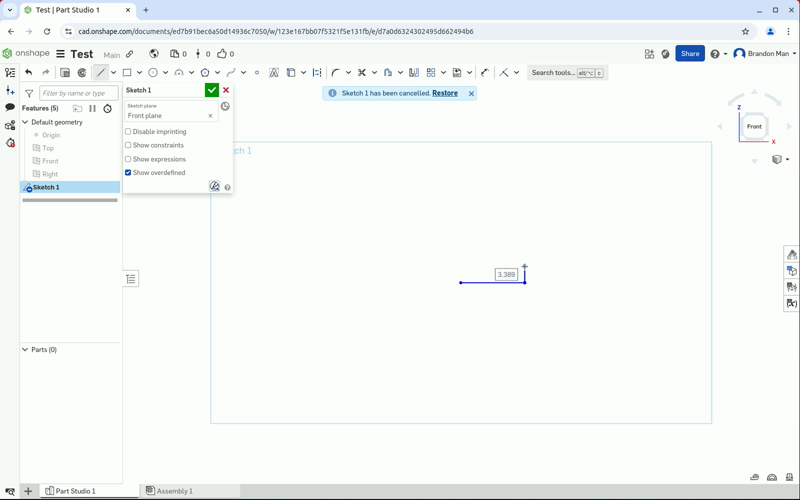
key(esc)
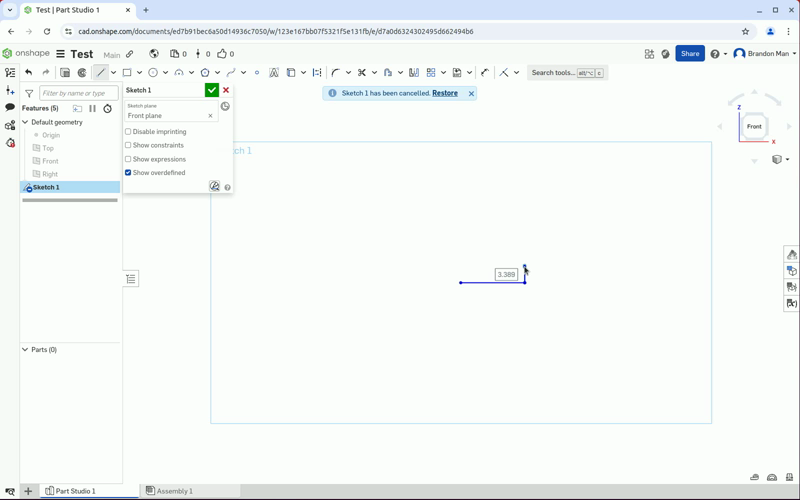
key(a)
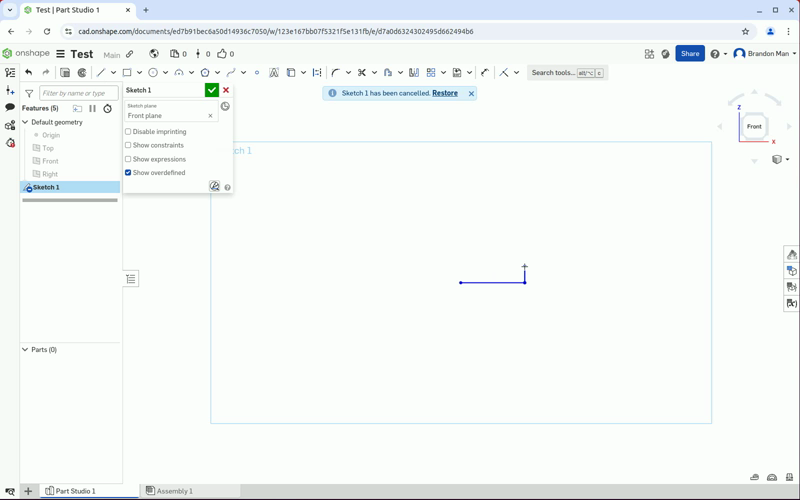
mouse_move(524, 266)
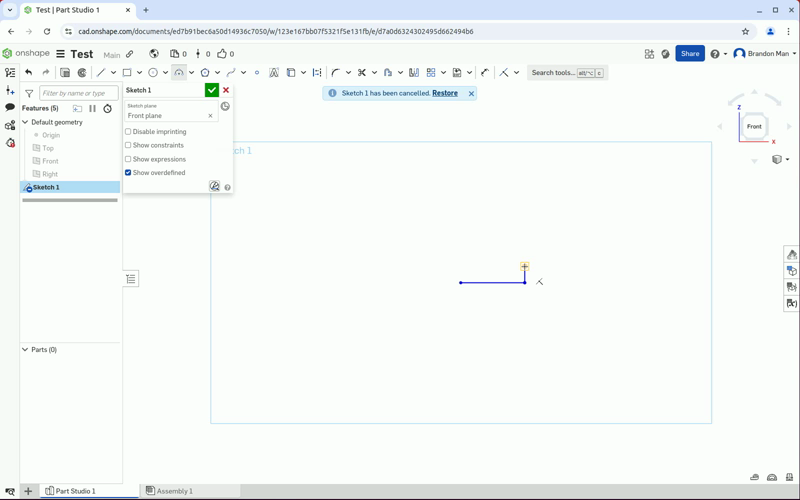
click(524, 266)
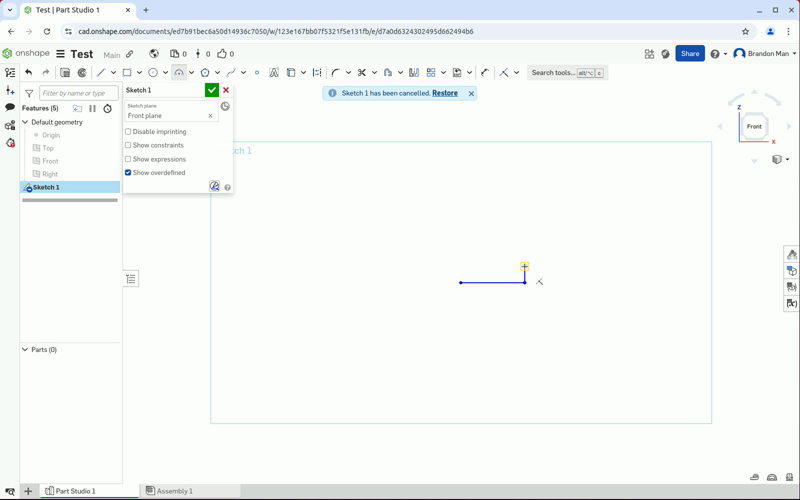
key_down(shift)
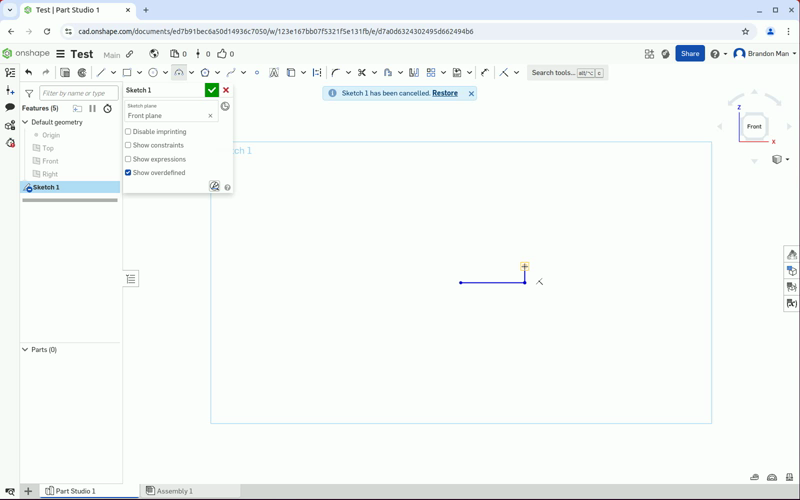
mouse_move(477, 219)
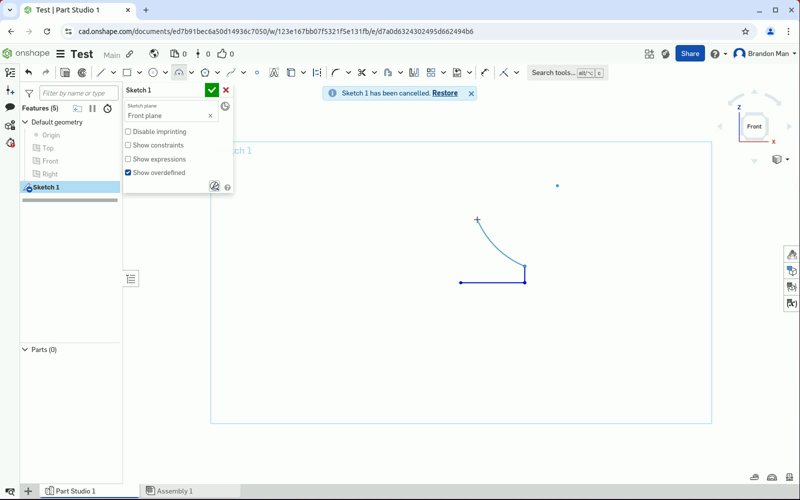
click(477, 219)
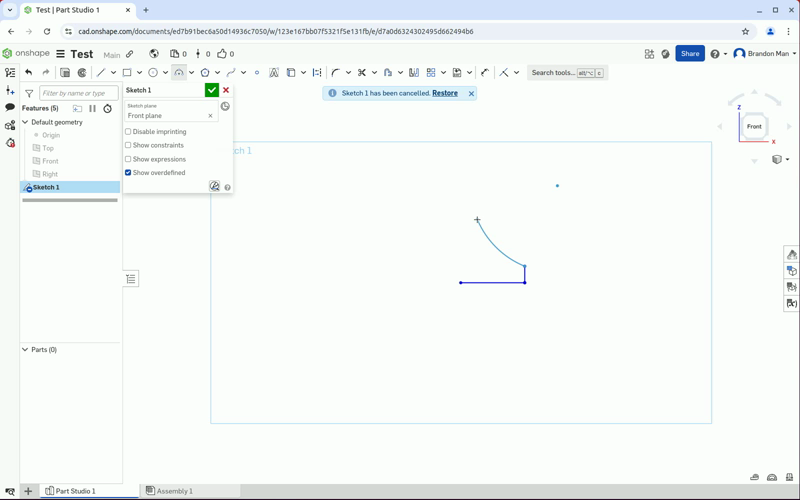
mouse_move(558, 185)
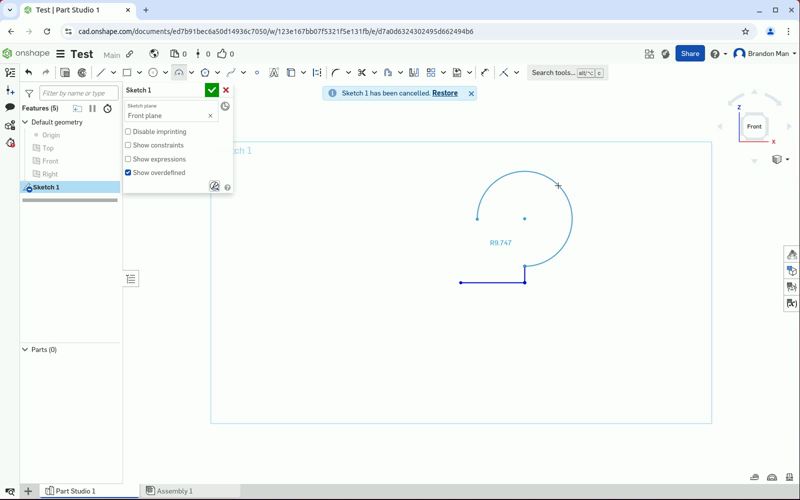
click(558, 185)
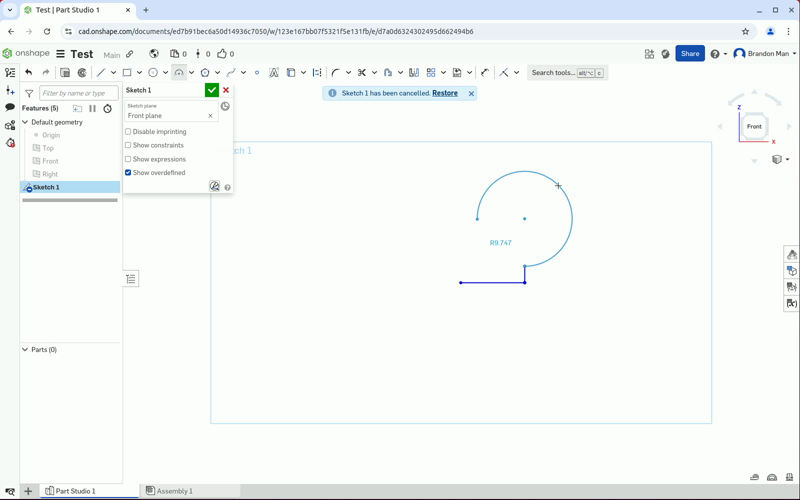
key_up(shift)
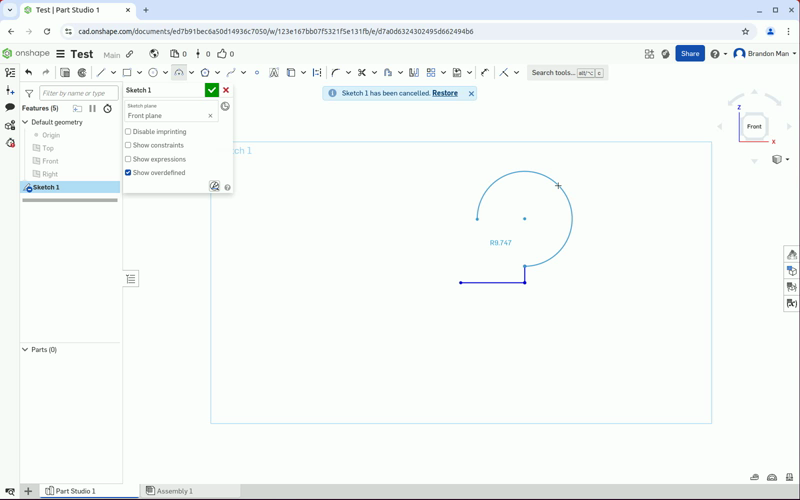
key(esc)
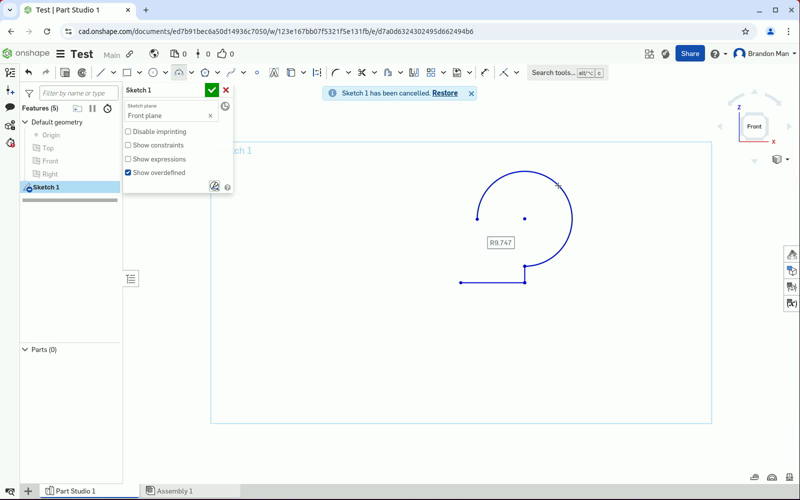
key(l)
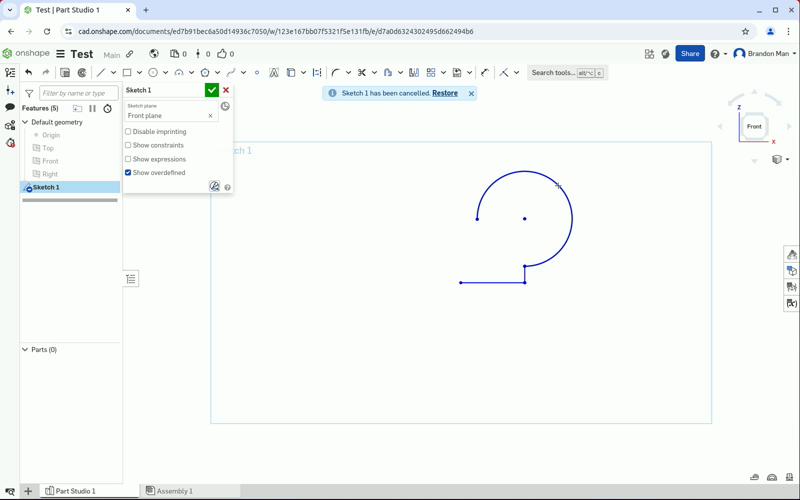
mouse_move(477, 219)
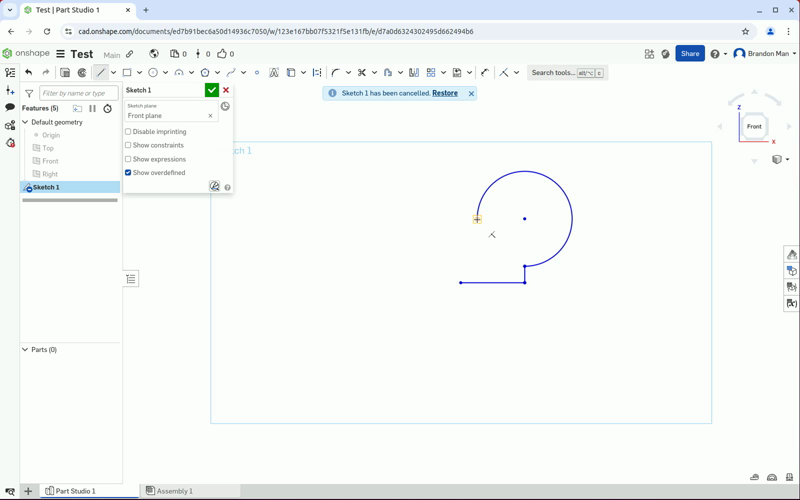
click(477, 219)
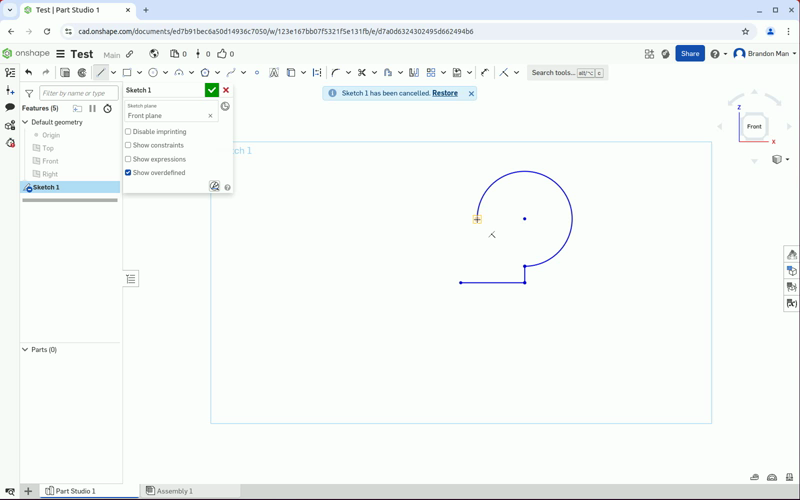
key_down(shift)
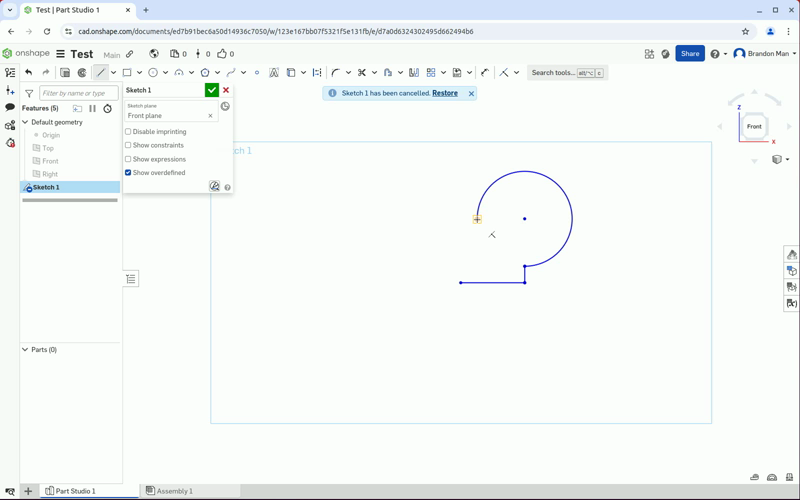
mouse_move(507, 219)
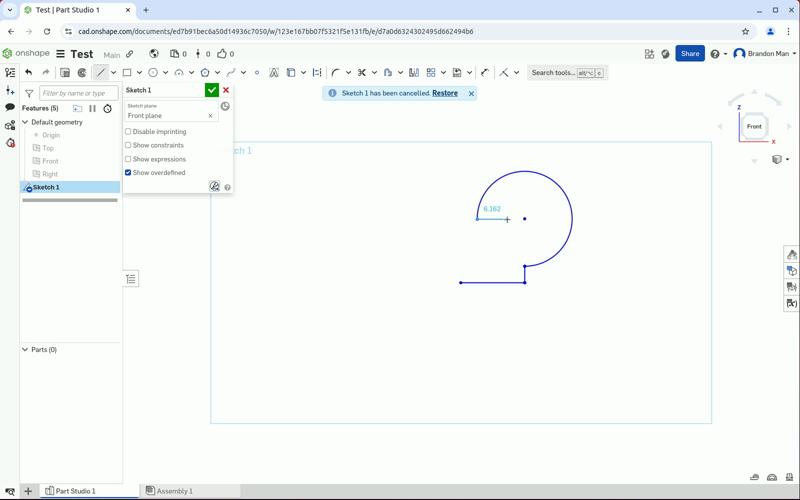
mouse_move(460, 219)
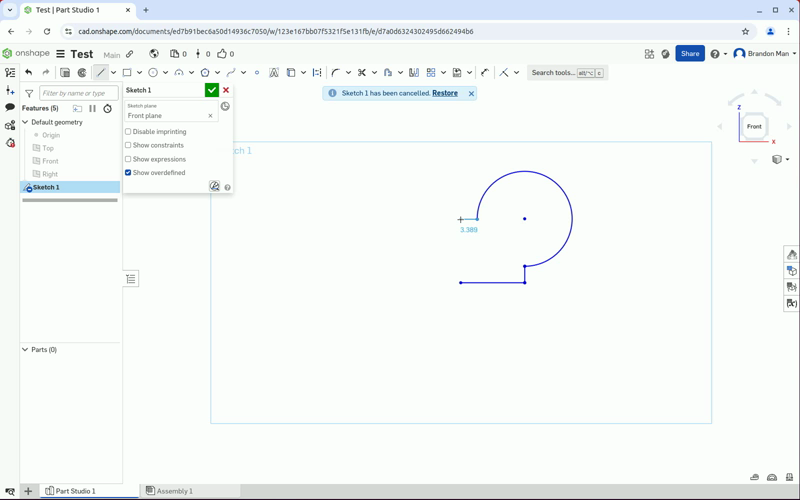
click(460, 219)
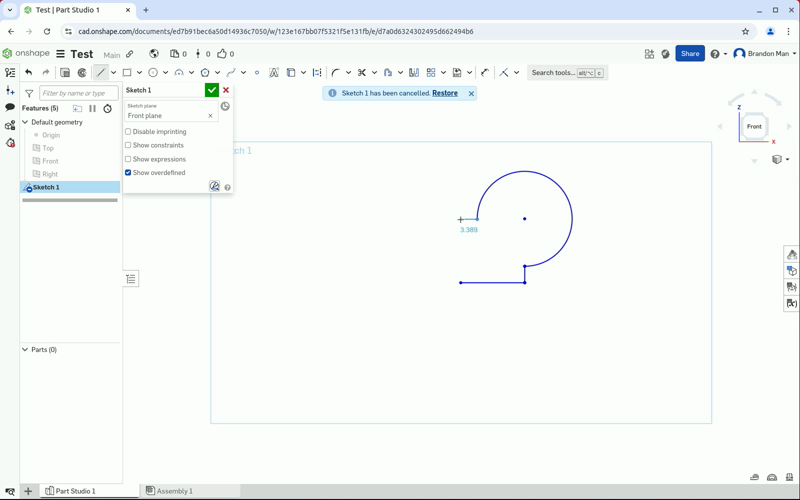
key_up(shift)
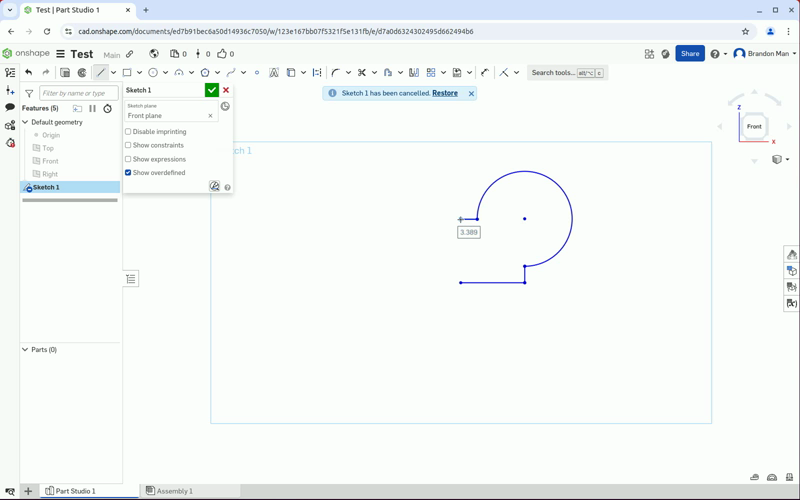
key_down(shift)
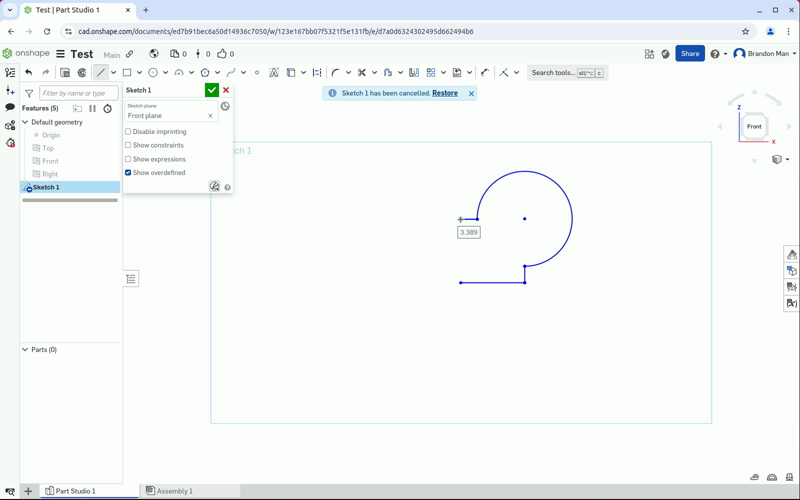
mouse_move(460, 282)
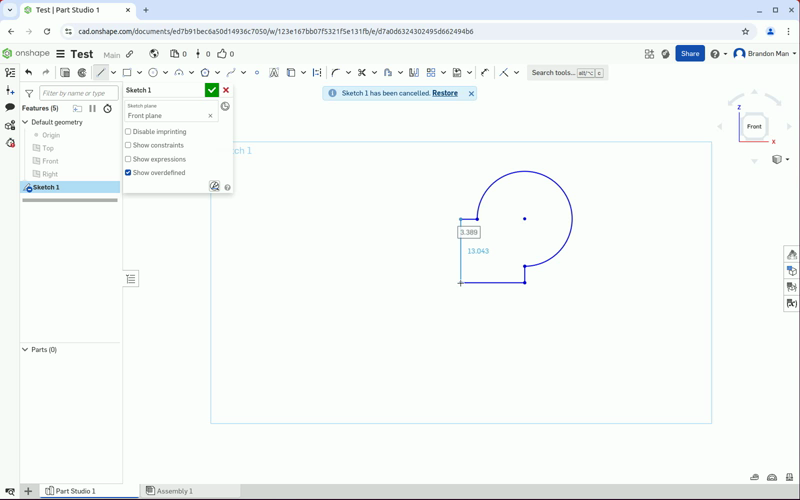
key_up(shift)
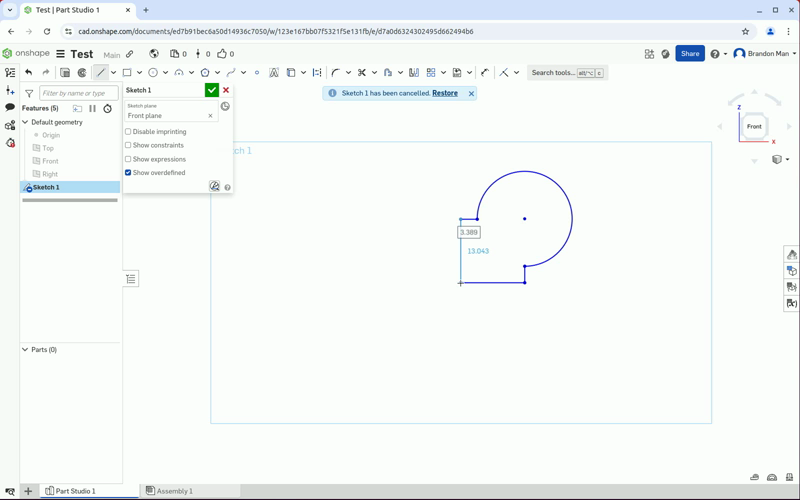
click(460, 282)
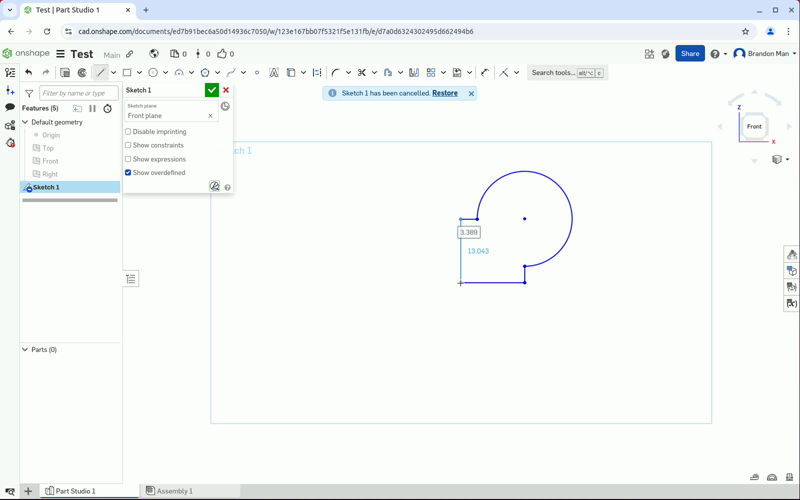
key(esc)
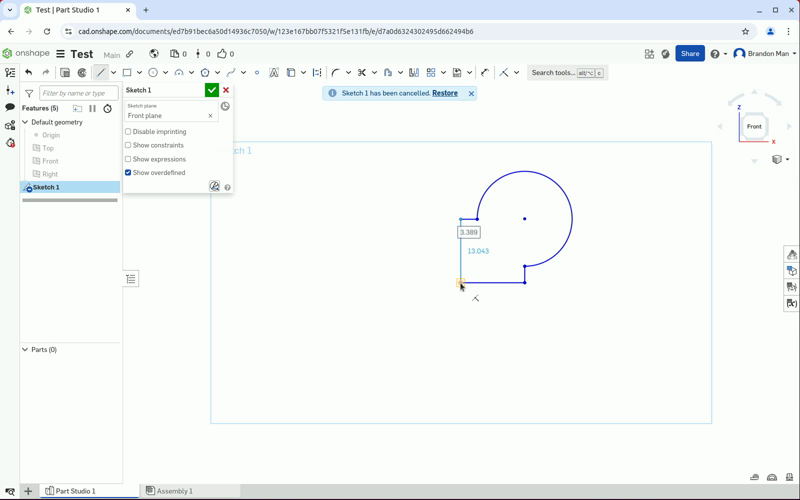
mouse_move(521, 207)
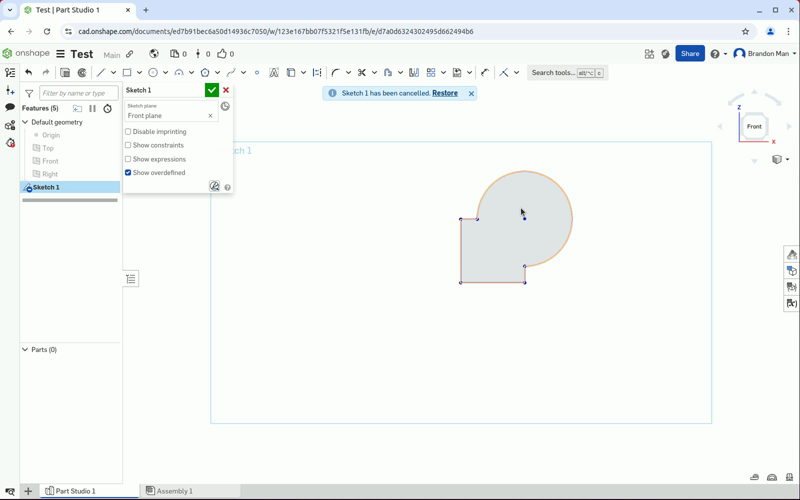
click(521, 207)
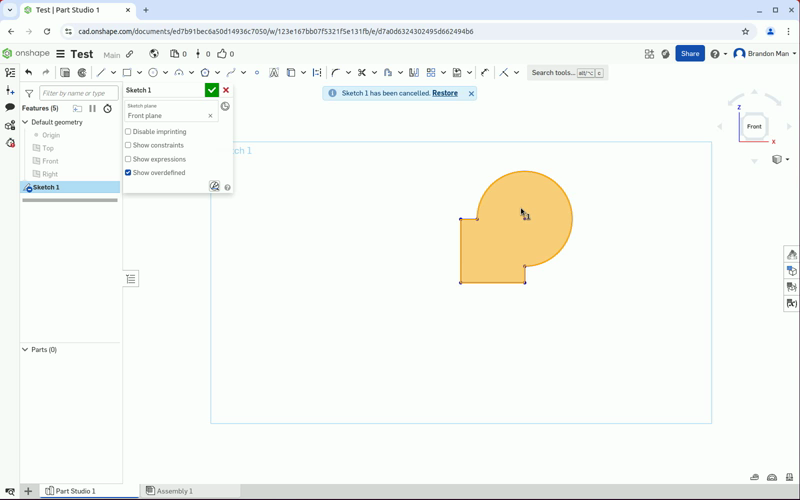
mouse_move(73, 352)
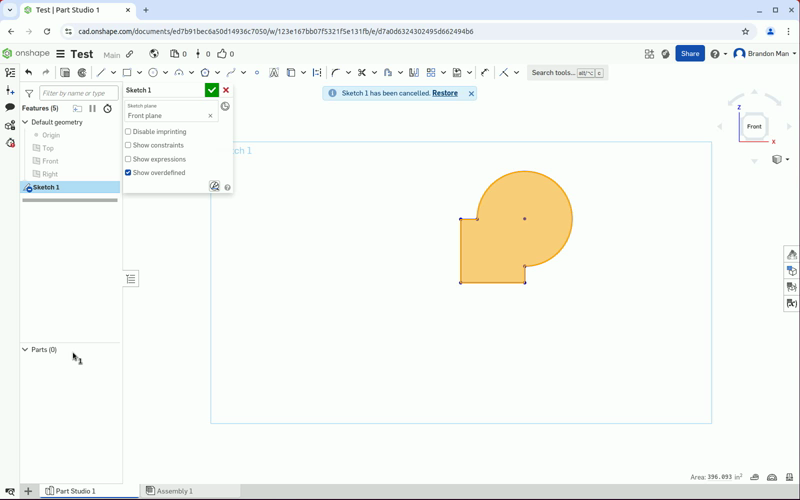
key(shift+y)
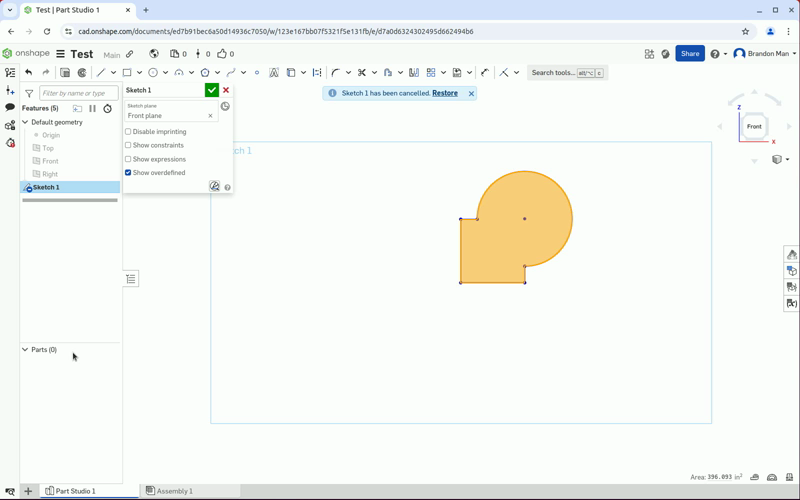
key(shift+e)
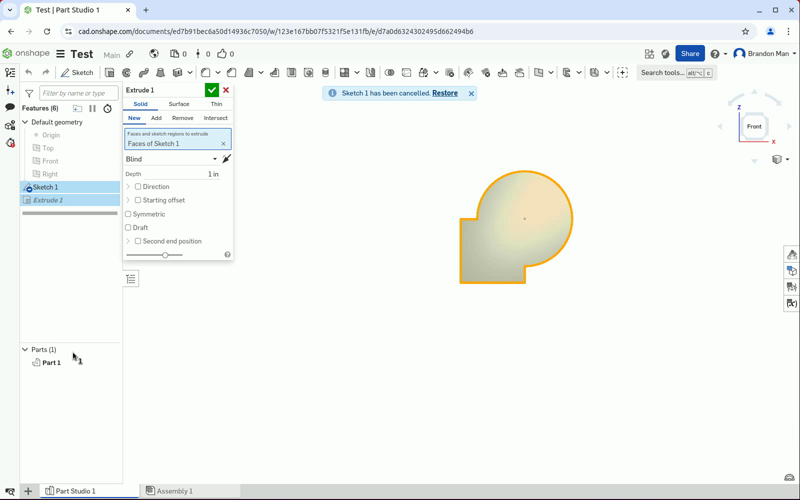
mouse_move(143, 106)
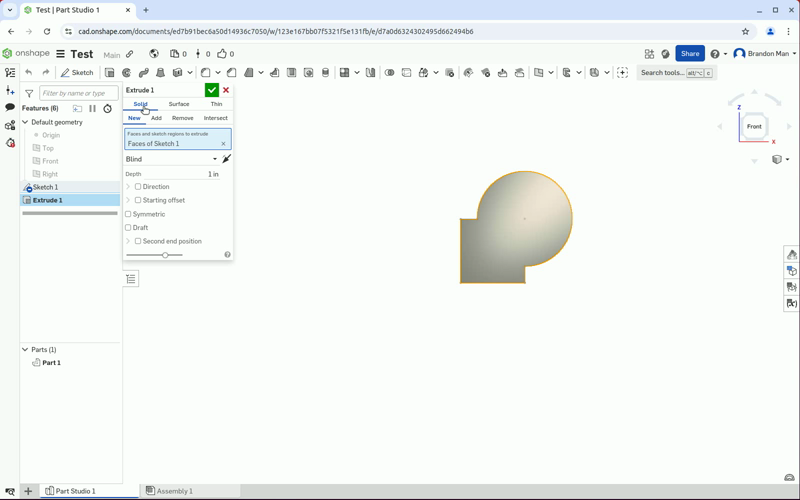
click(143, 106)
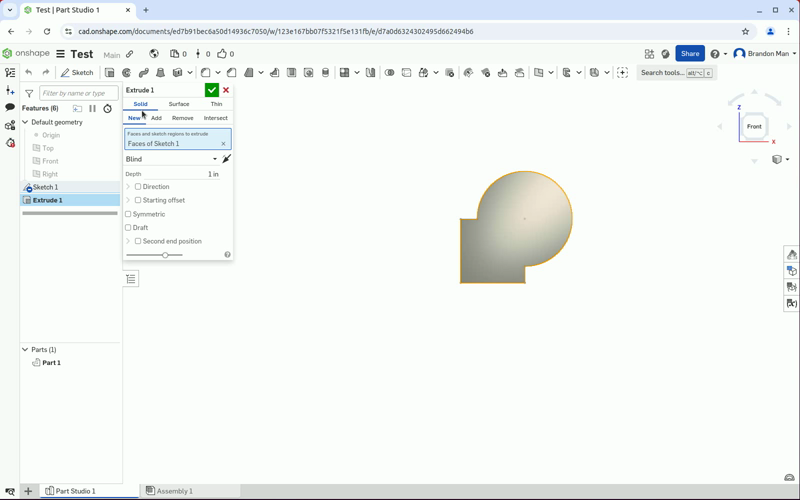
mouse_move(137, 120)
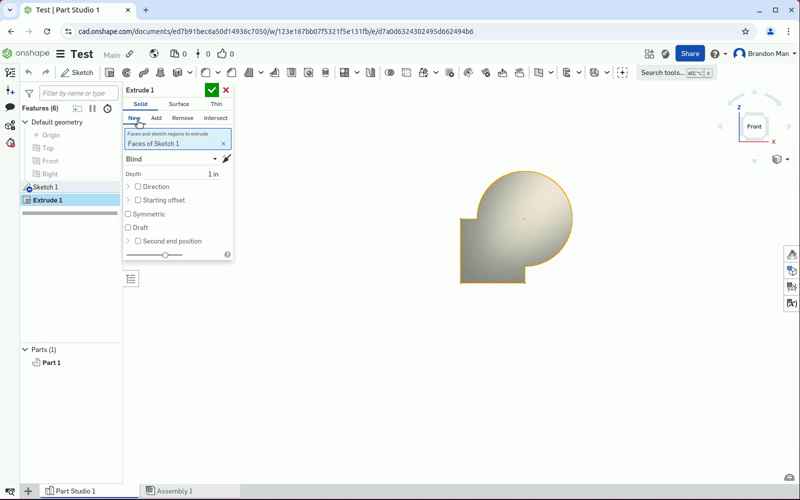
click(137, 120)
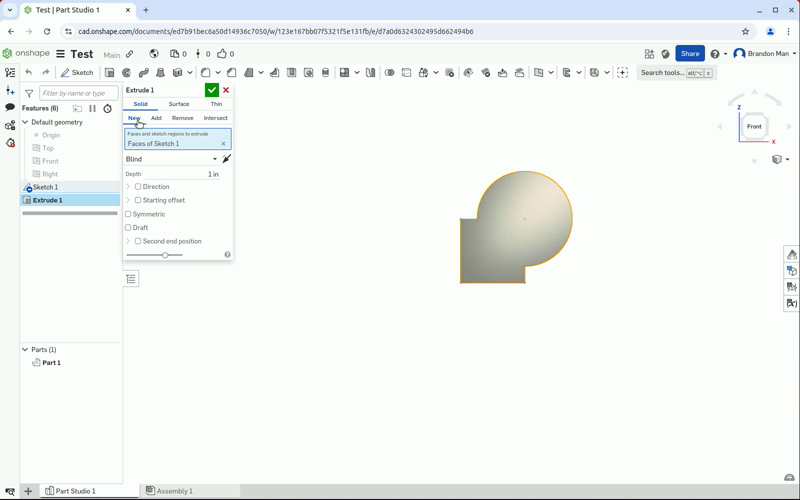
key(tab, 4)
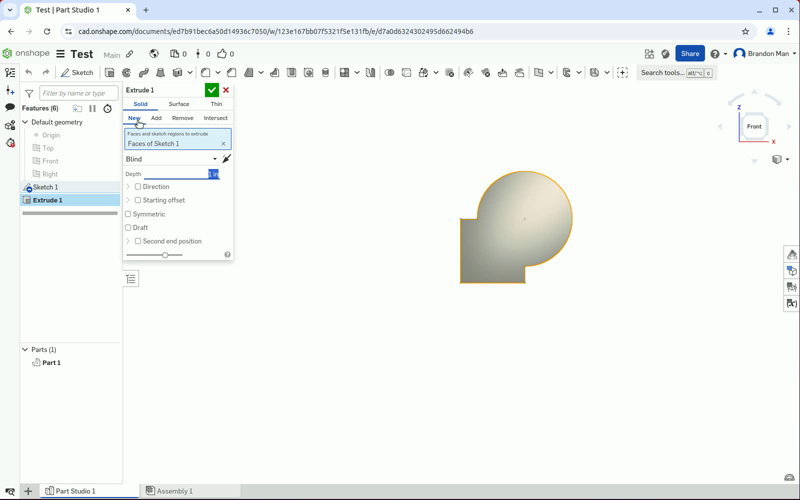
text(13.239)
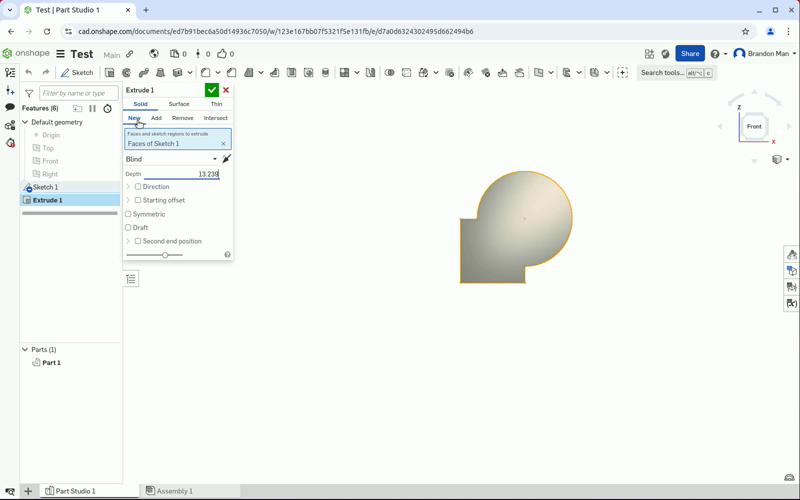
key(enter)
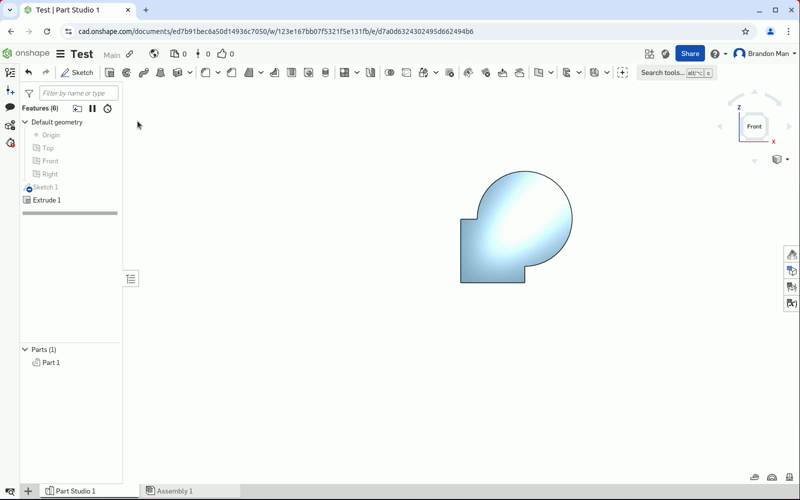
key(shift+h)
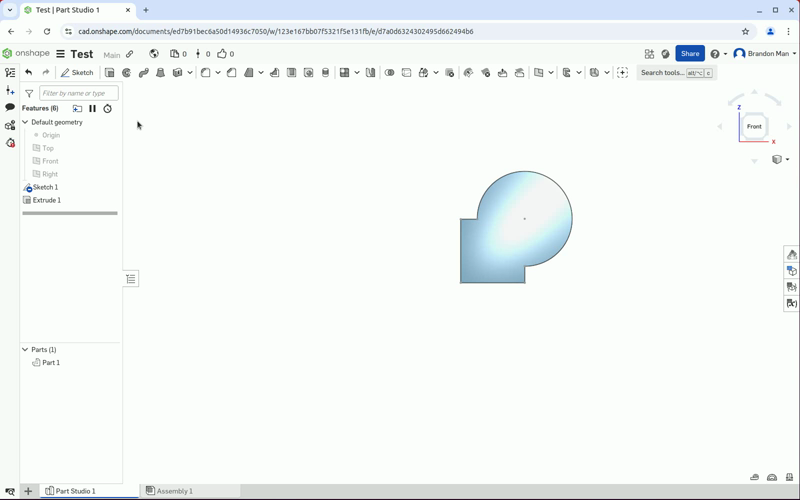
key(shift+h)
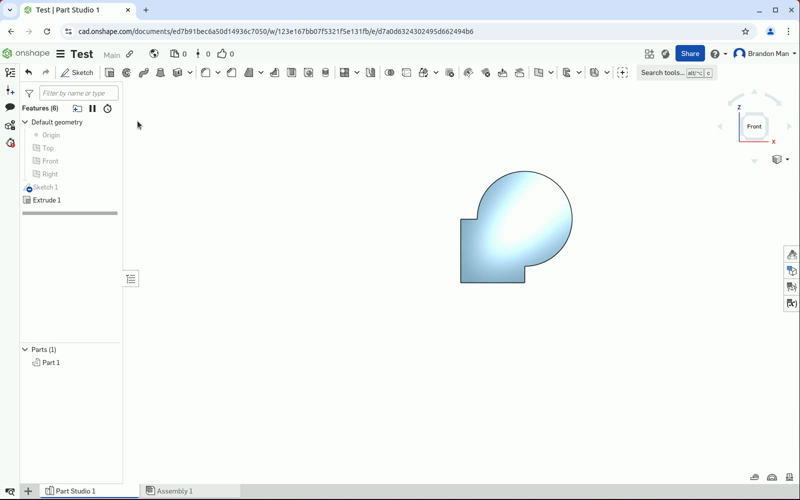
mouse_move(73, 189)
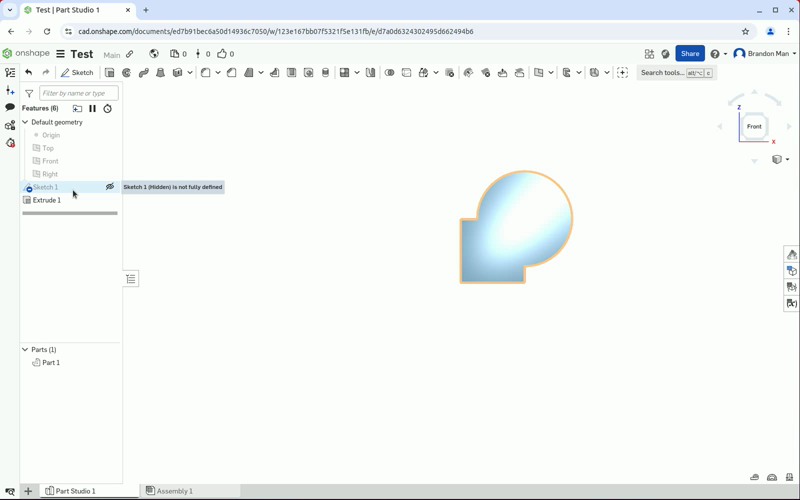
click(73, 189)
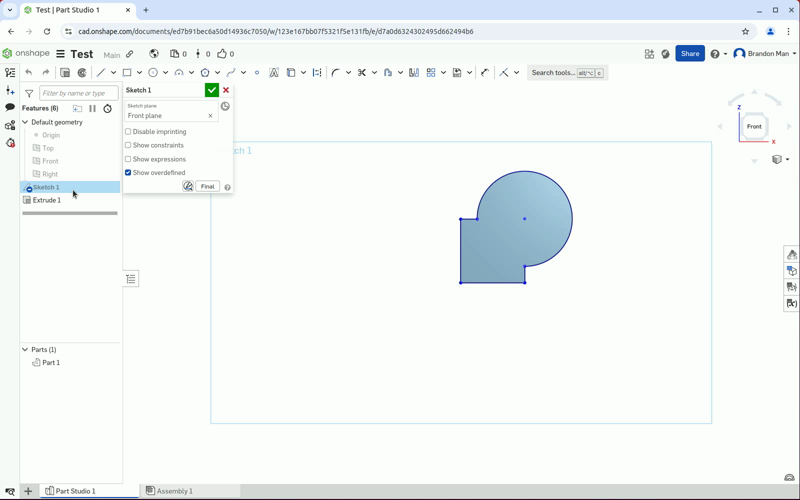
mouse_move(229, 92)
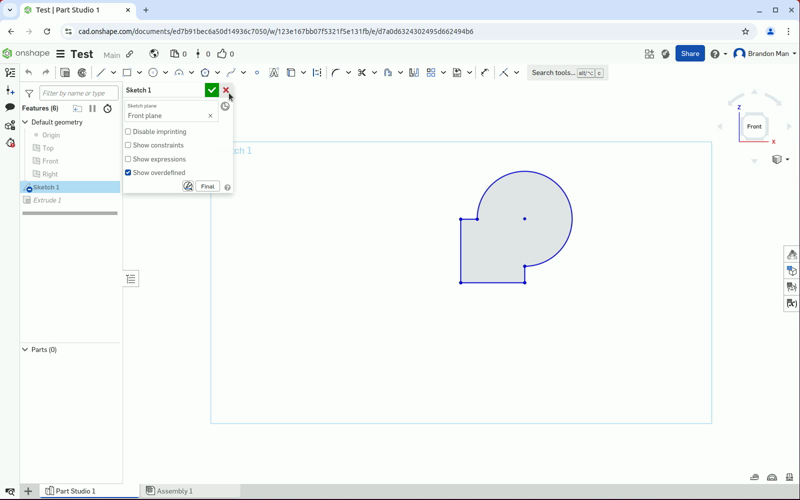
click(229, 92)
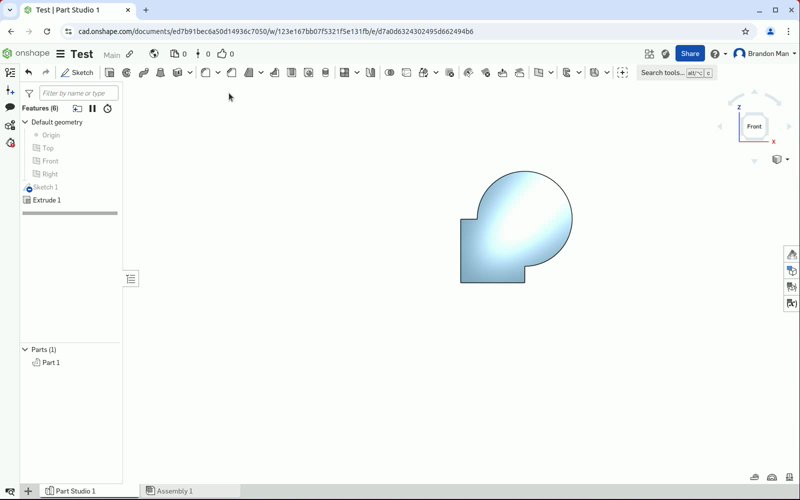
mouse_move(541, 75)
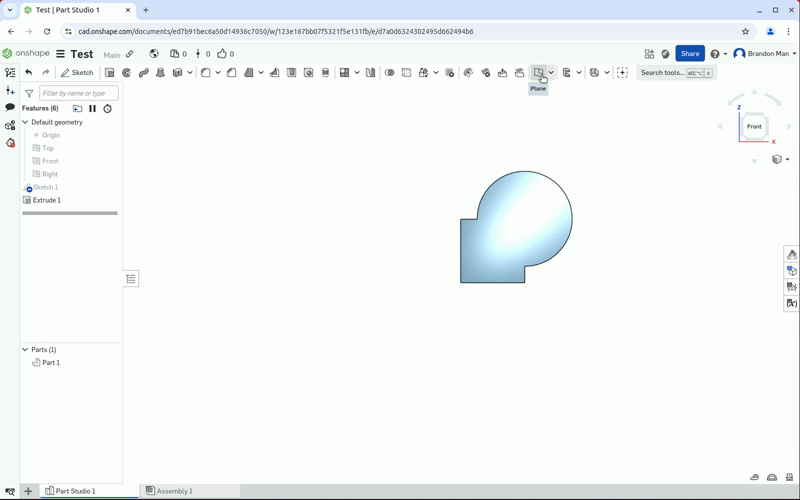
click(541, 75)
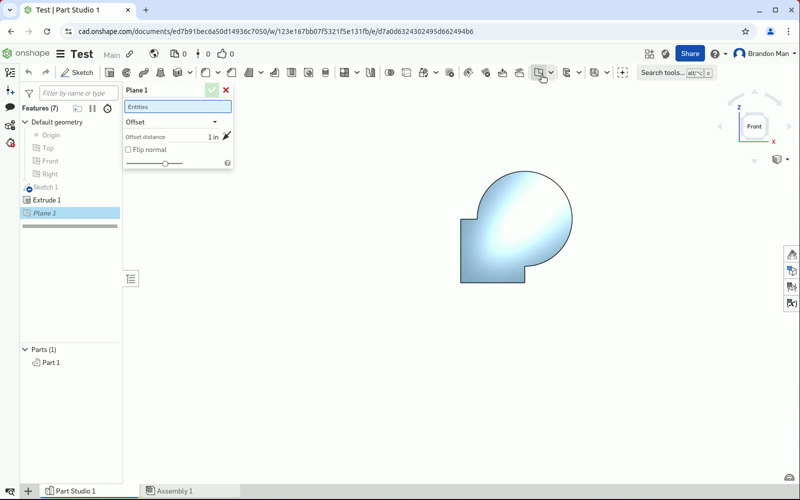
mouse_move(73, 163)
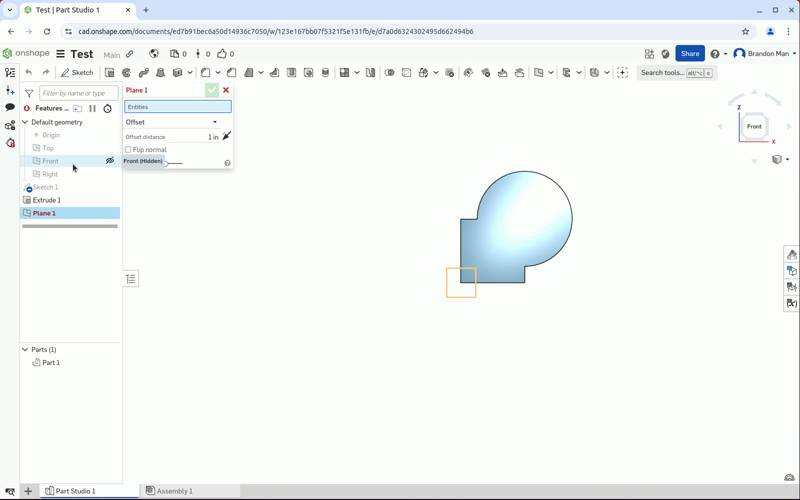
click(73, 163)
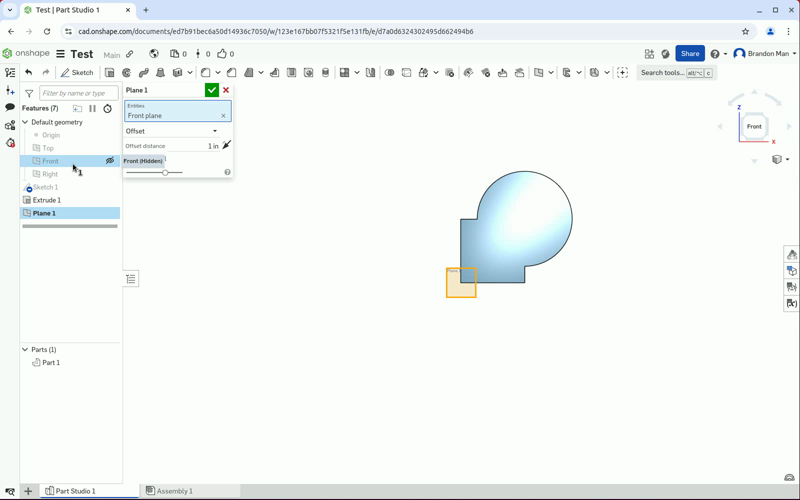
key(tab, 2)
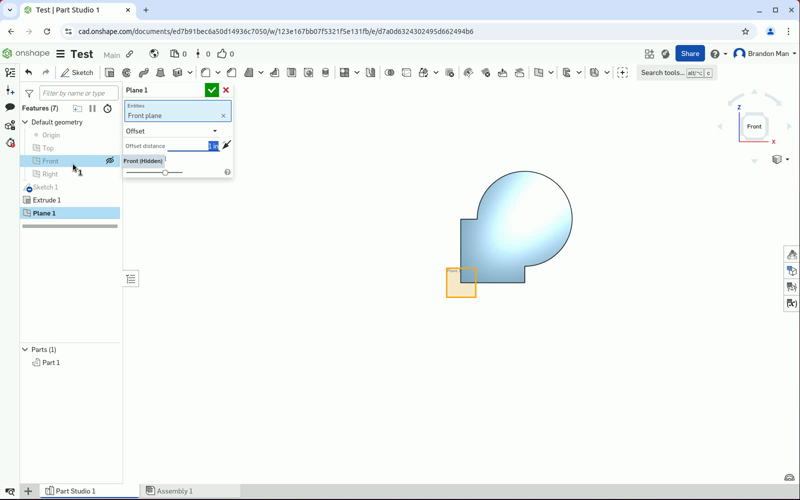
text(13.249)
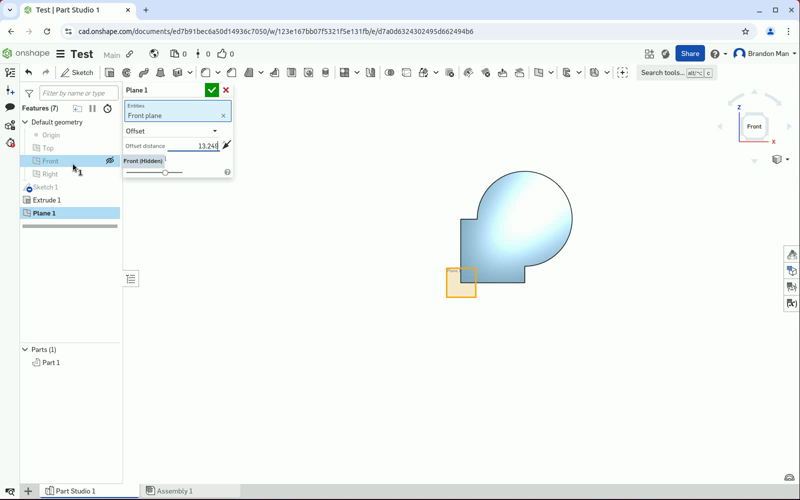
key(enter, 2)
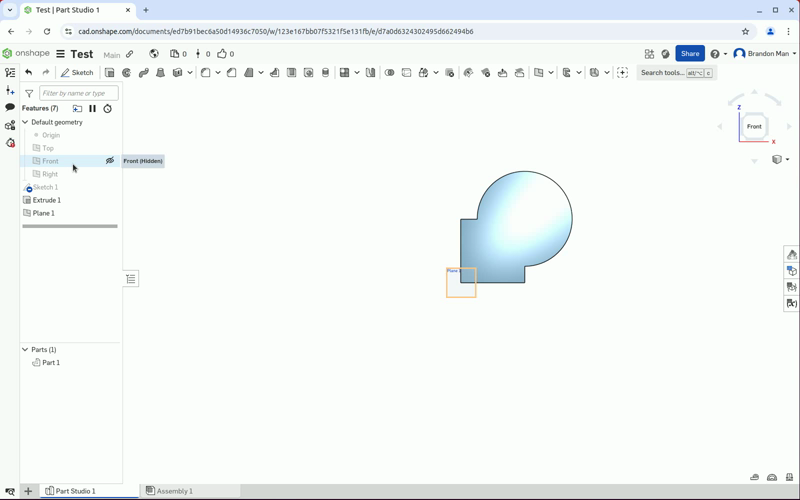
key(shift+s)
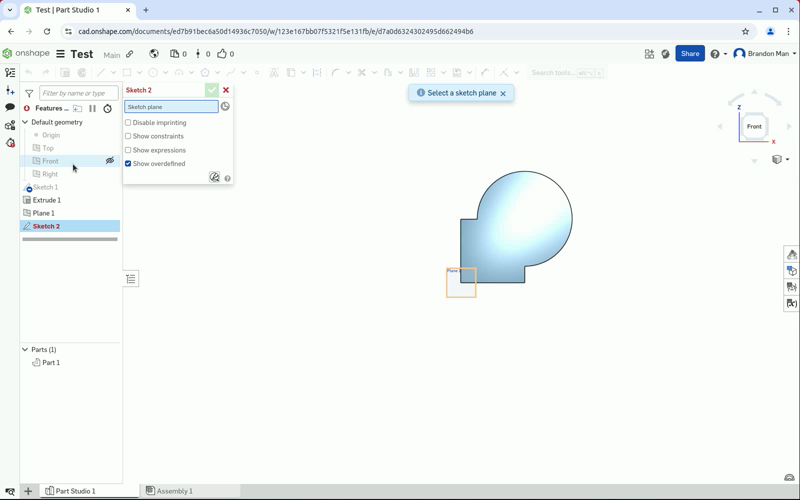
mouse_move(73, 215)
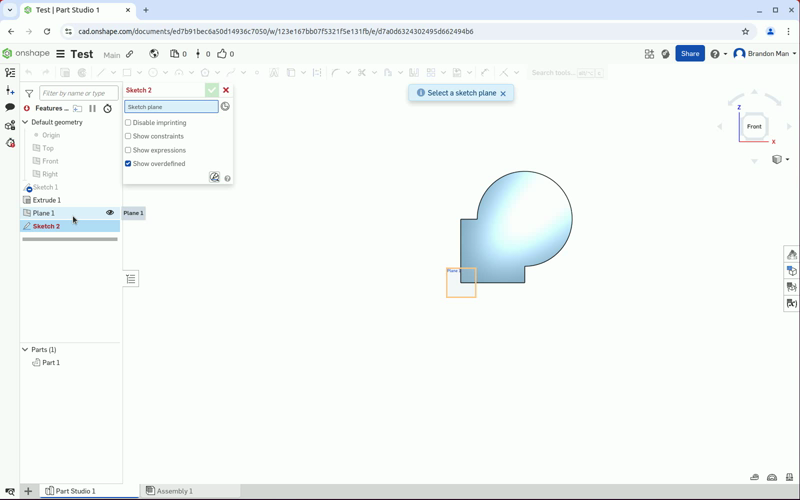
click(73, 215)
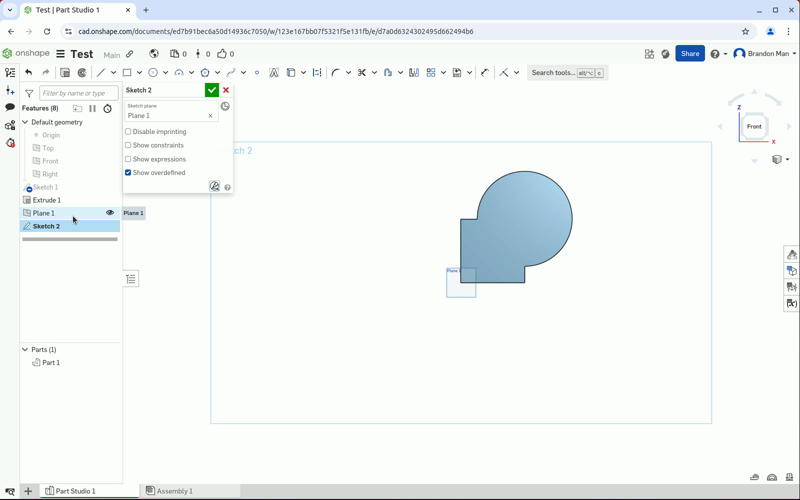
mouse_move(73, 352)
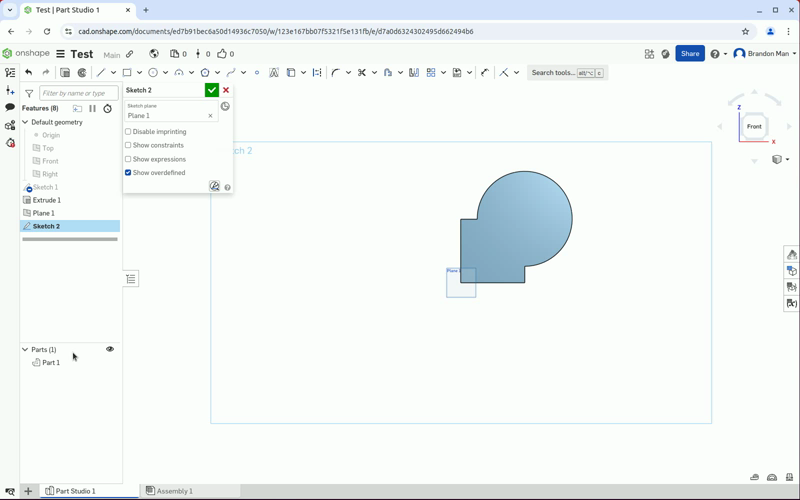
key(y)
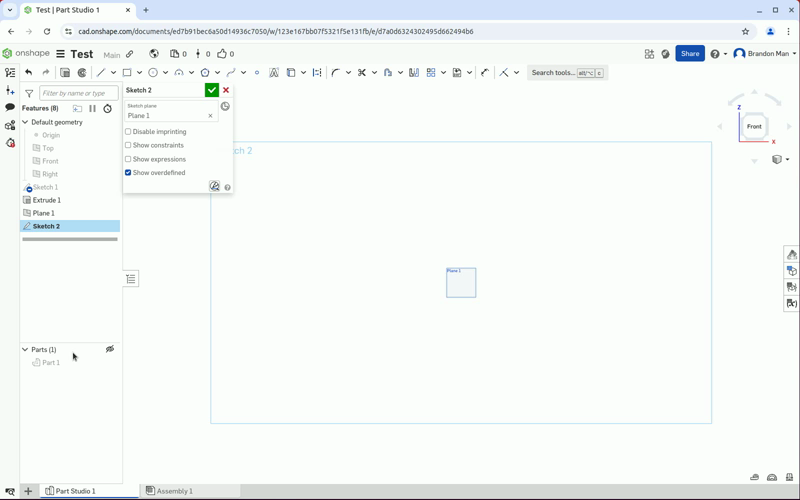
key(c)
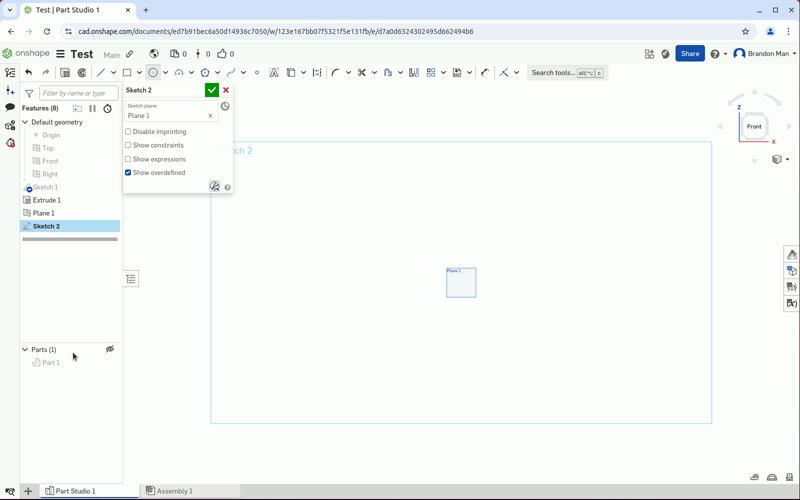
key_down(shift)
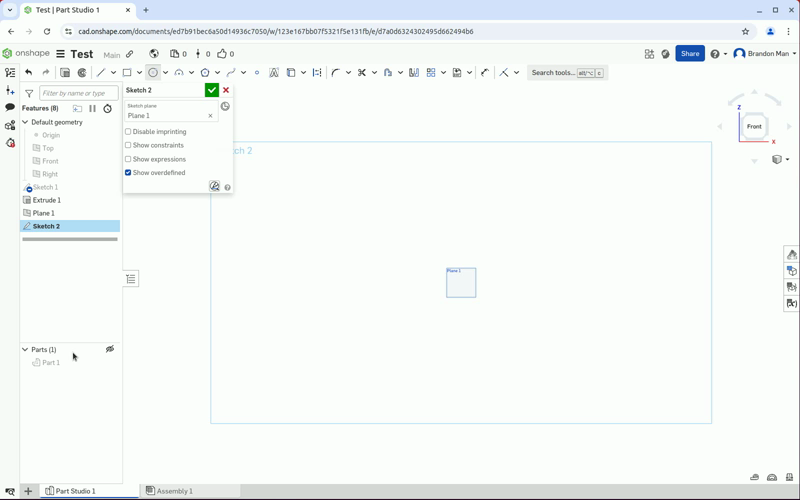
mouse_move(525, 218)
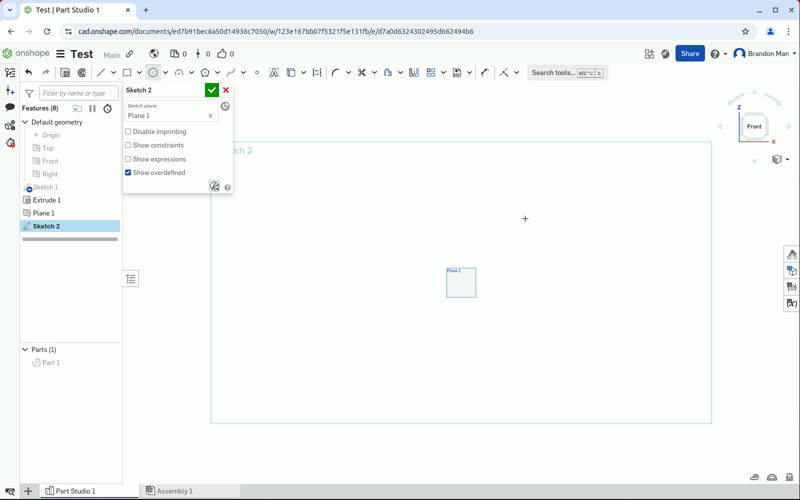
click(525, 218)
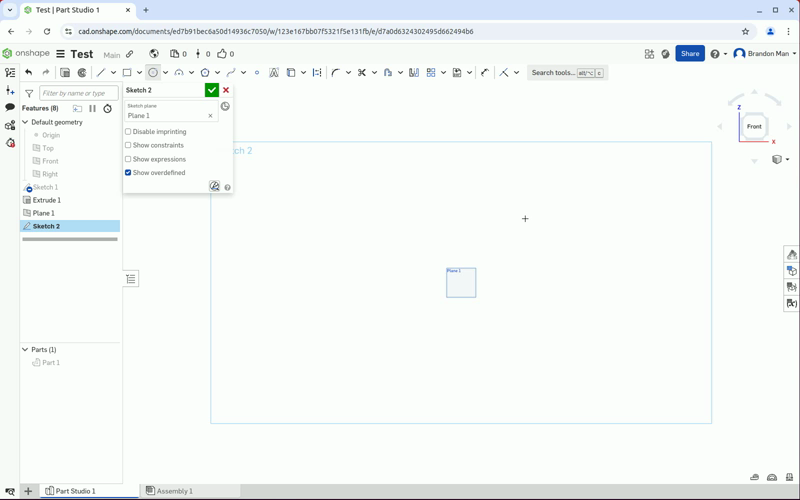
key_up(shift)
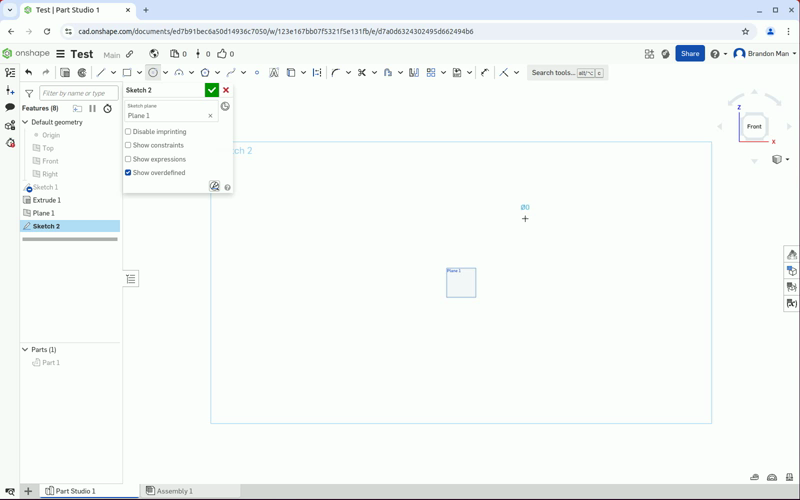
mouse_move(541, 218)
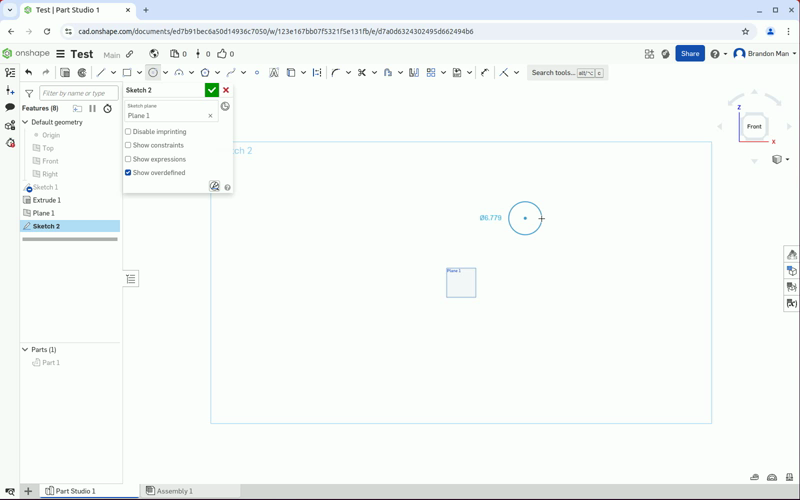
click(541, 218)
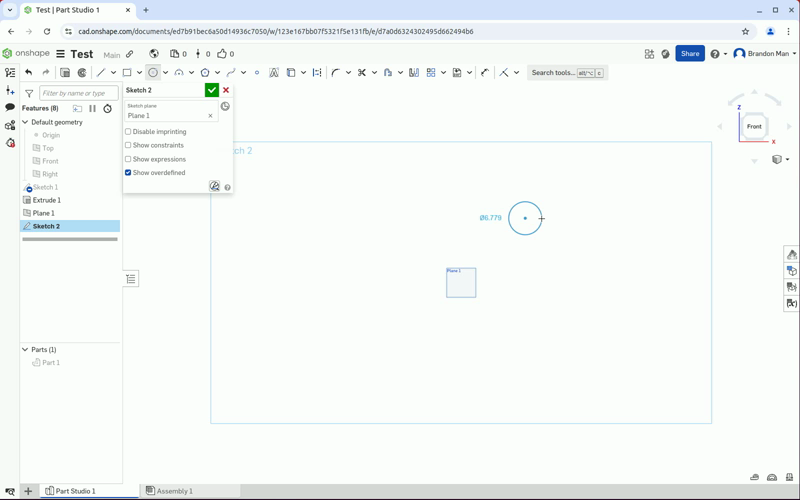
key(esc)
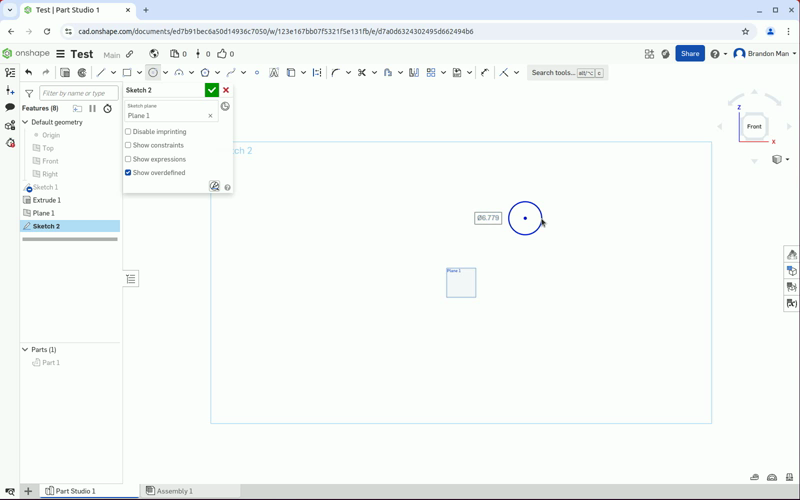
mouse_move(527, 207)
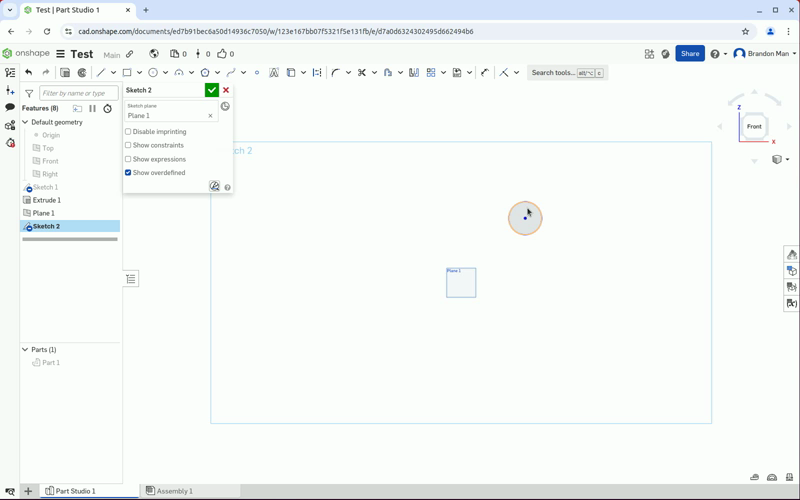
scroll(6)
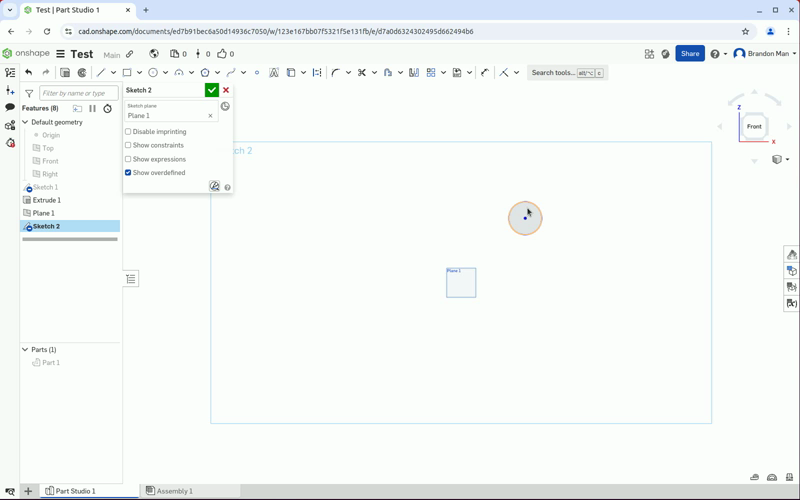
scroll(6)
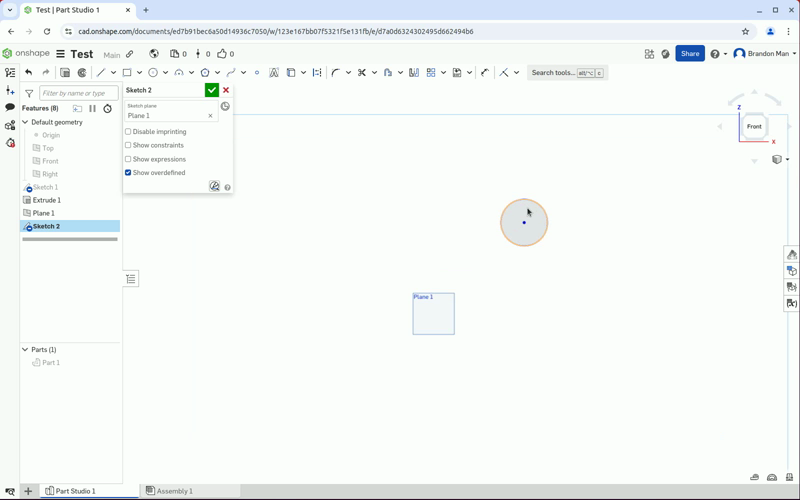
scroll(6)
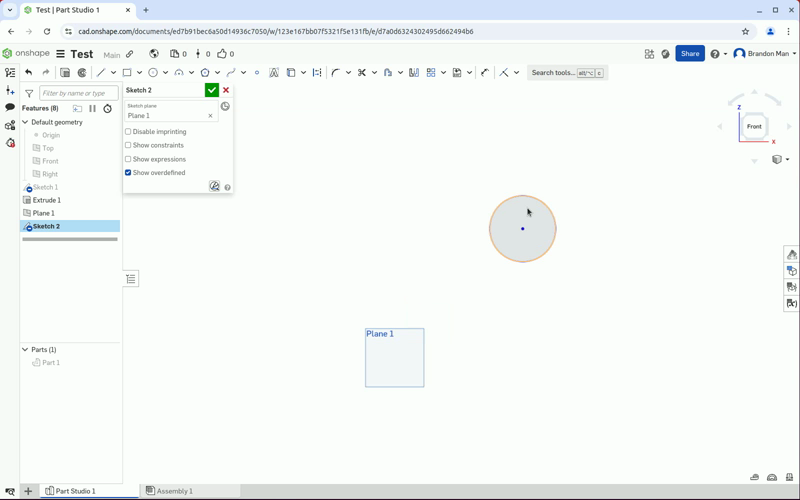
scroll(6)
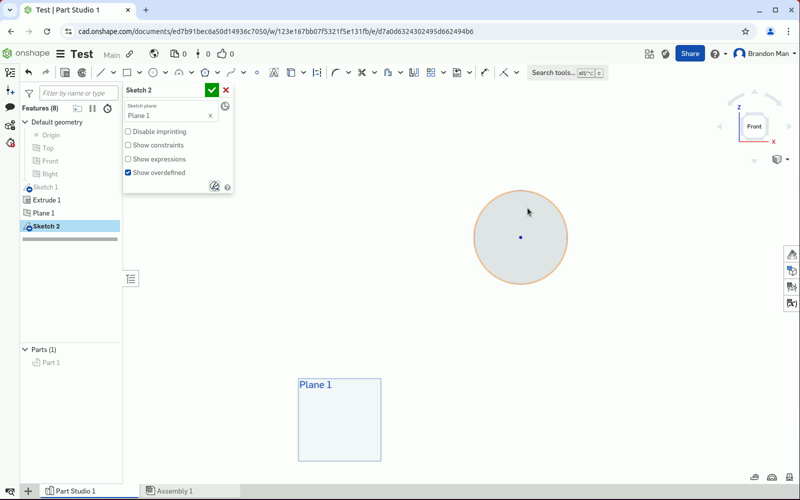
scroll(6)
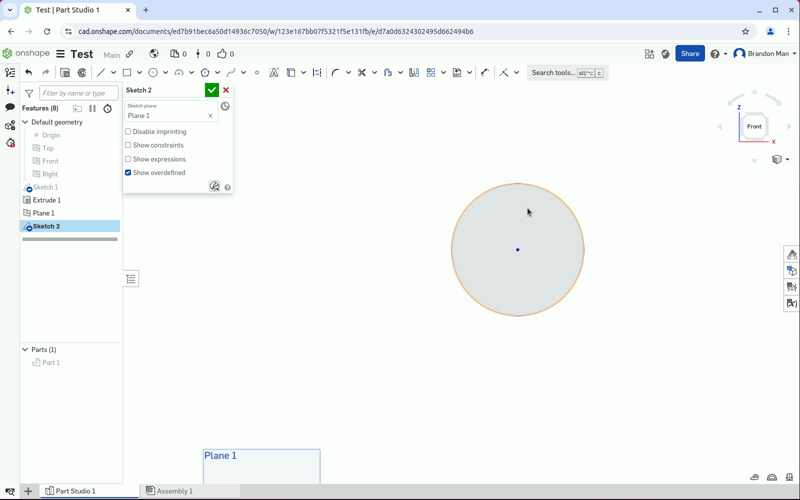
scroll(6)
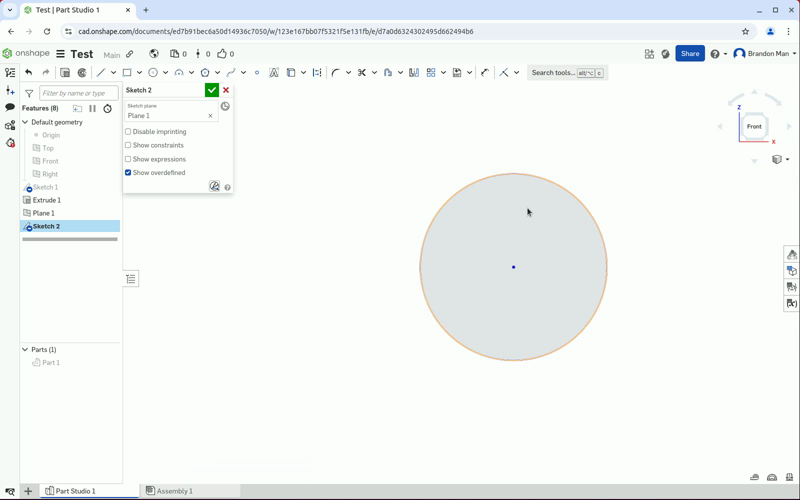
scroll(6)
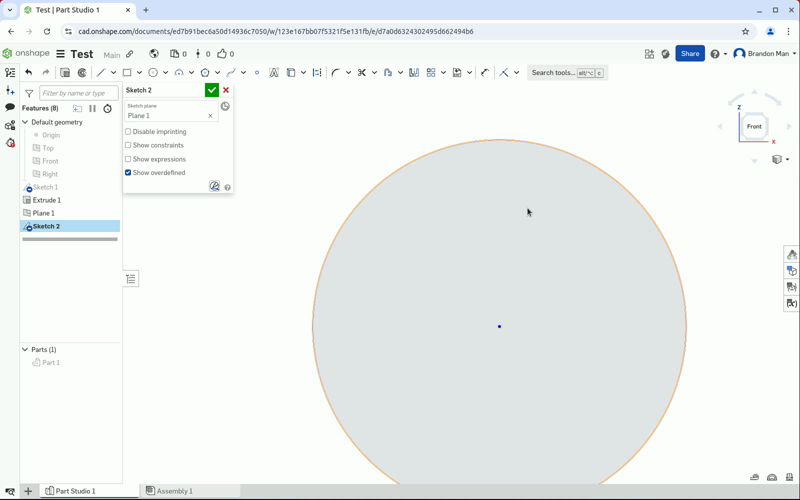
click(527, 207)
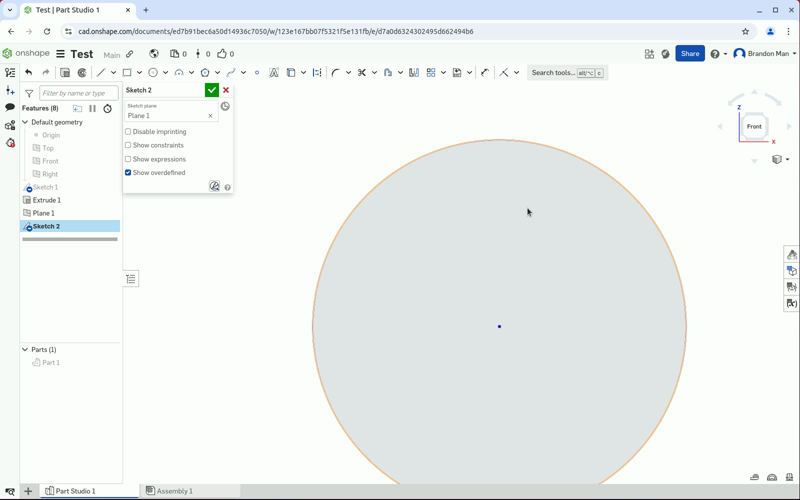
scroll(-6)
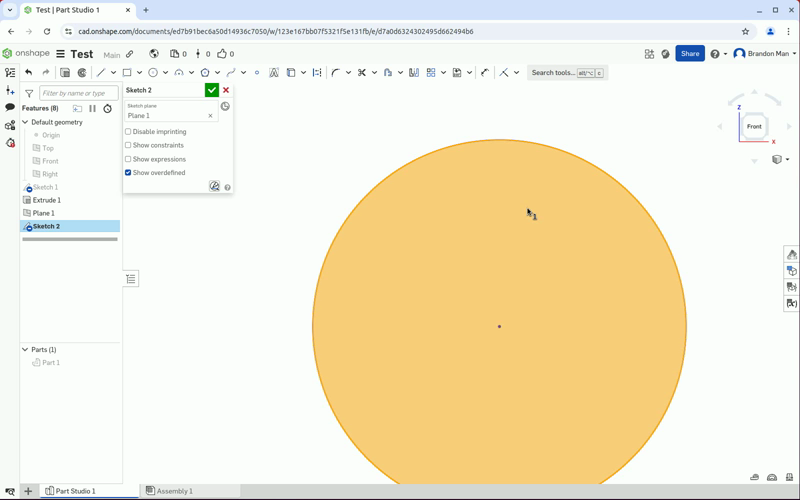
scroll(-6)
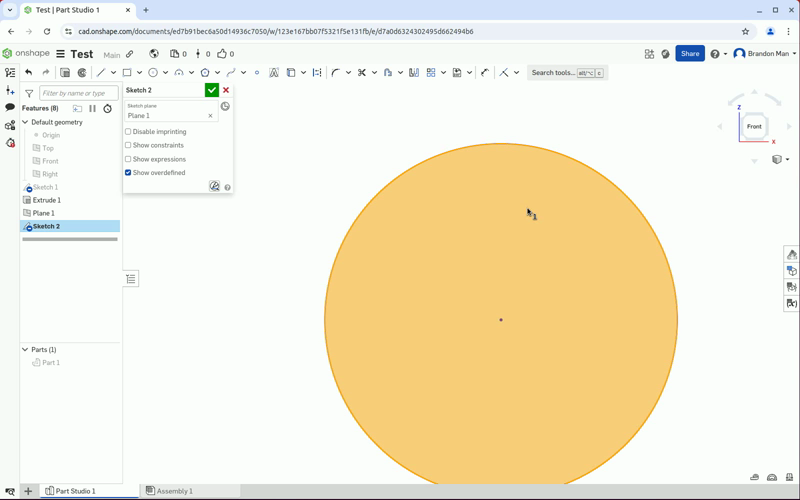
scroll(-6)
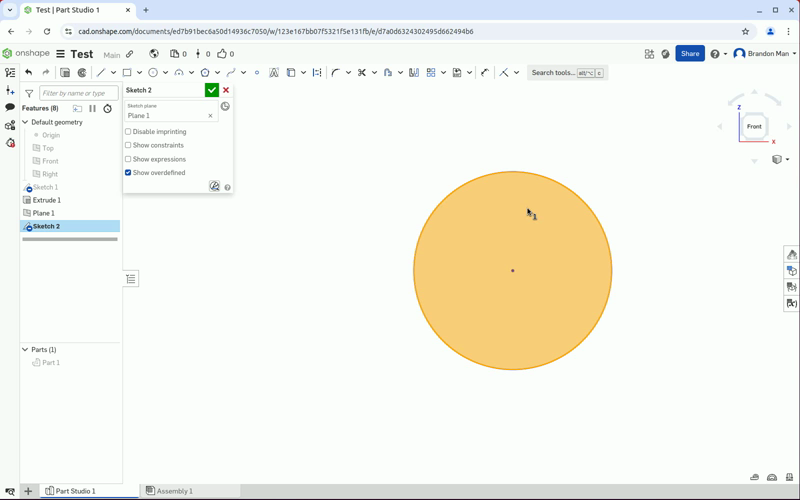
scroll(-6)
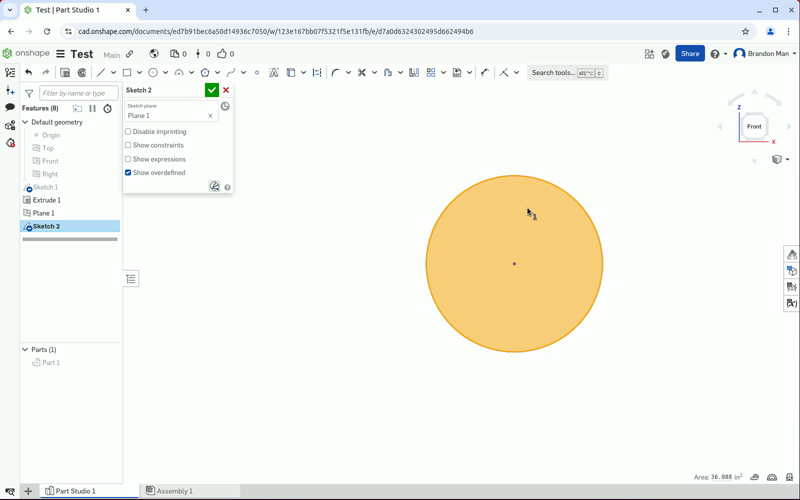
scroll(-6)
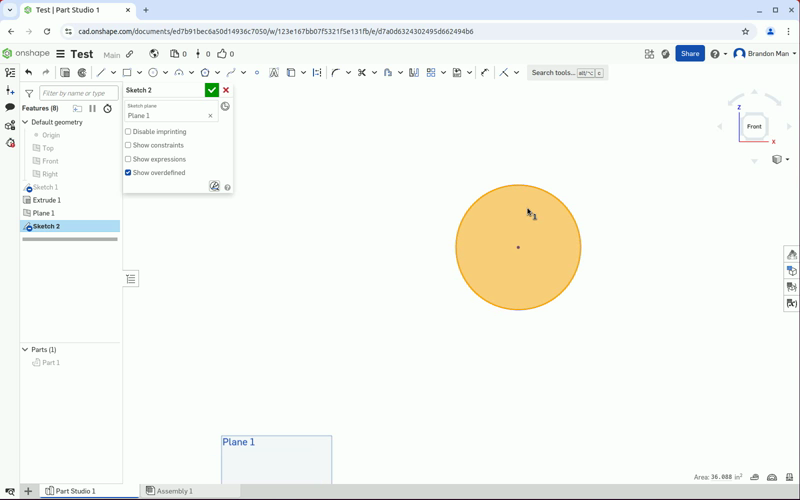
scroll(-6)
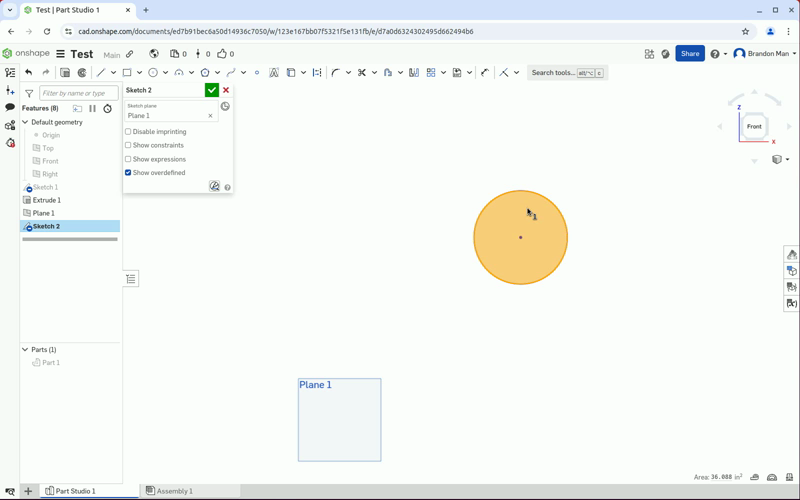
scroll(-6)
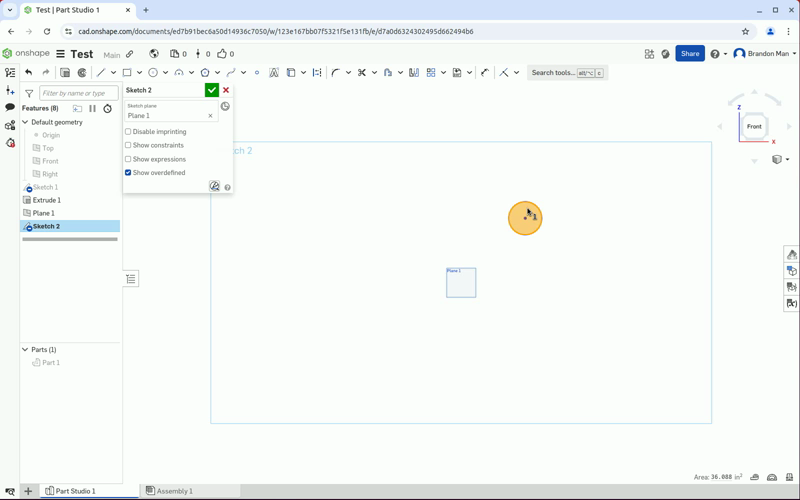
mouse_move(73, 352)
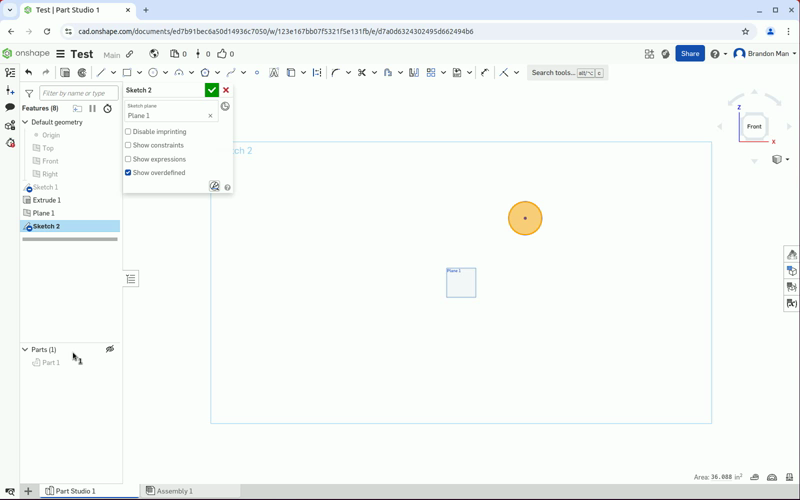
key(shift+y)
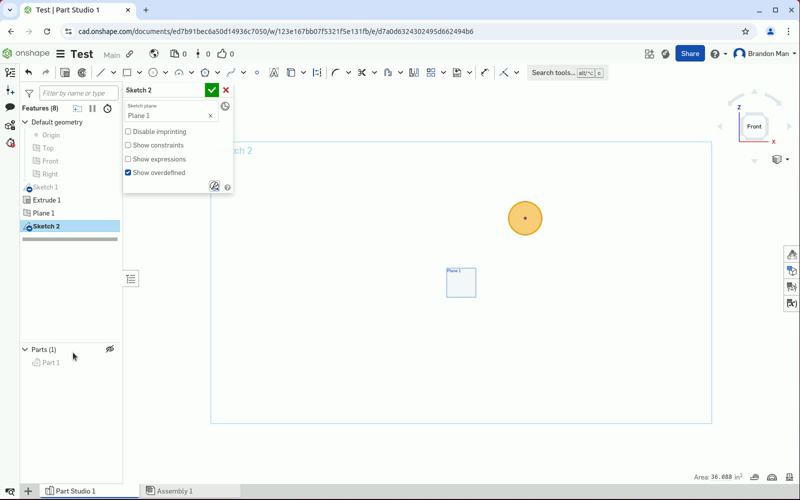
key(shift+e)
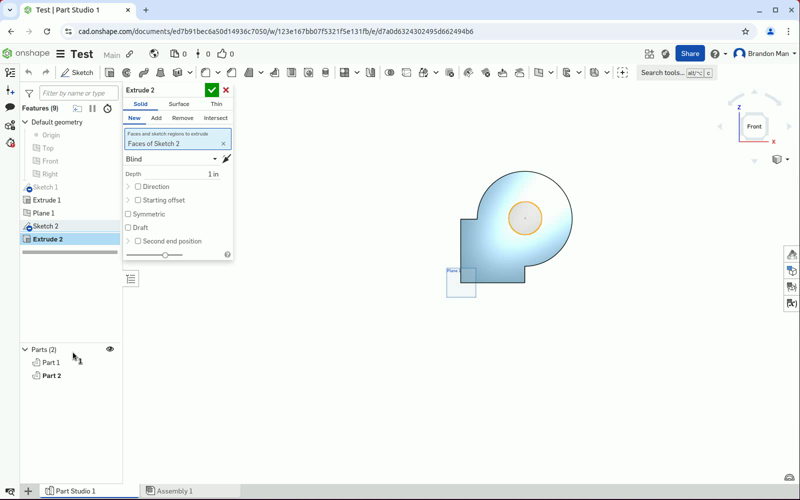
mouse_move(143, 106)
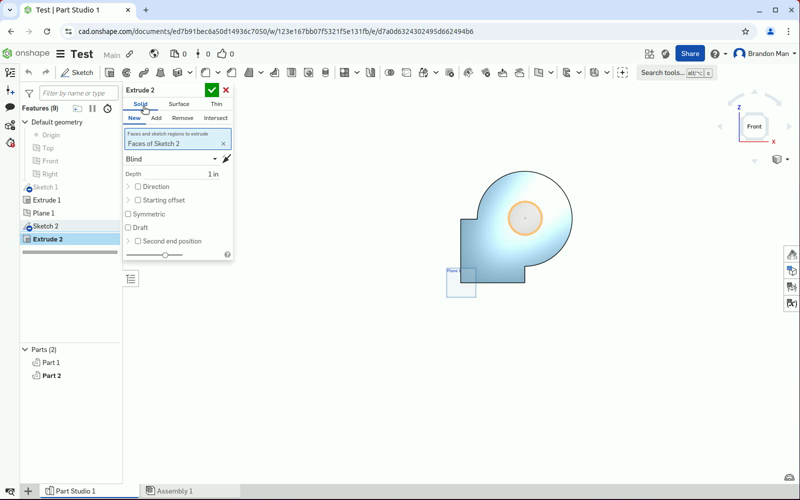
click(143, 106)
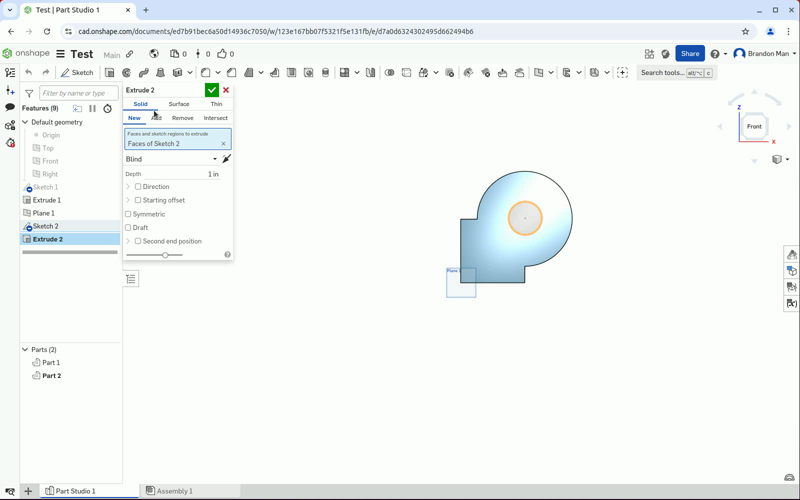
mouse_move(186, 120)
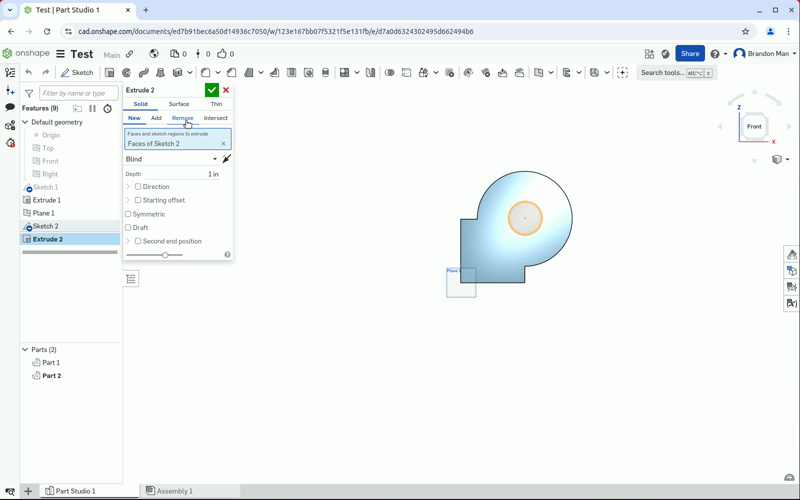
click(186, 120)
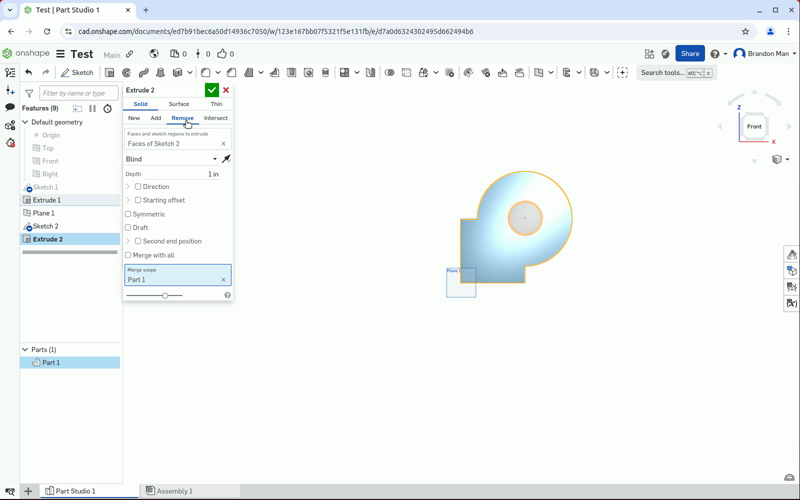
key(tab, 4)
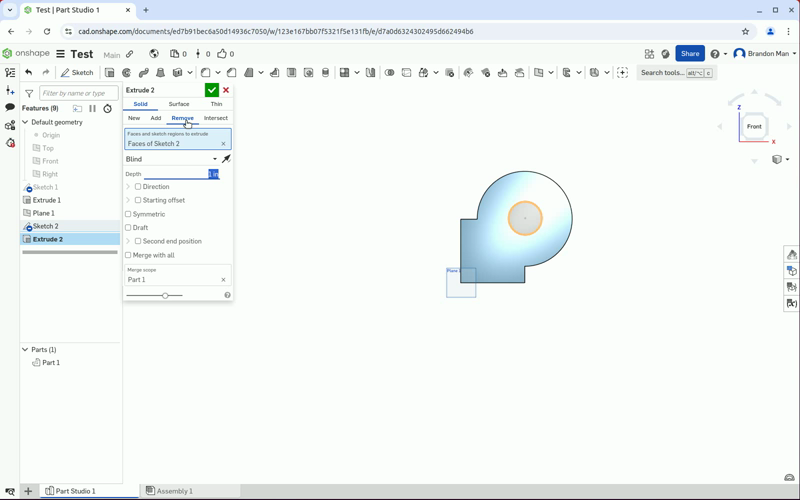
text(13.239)
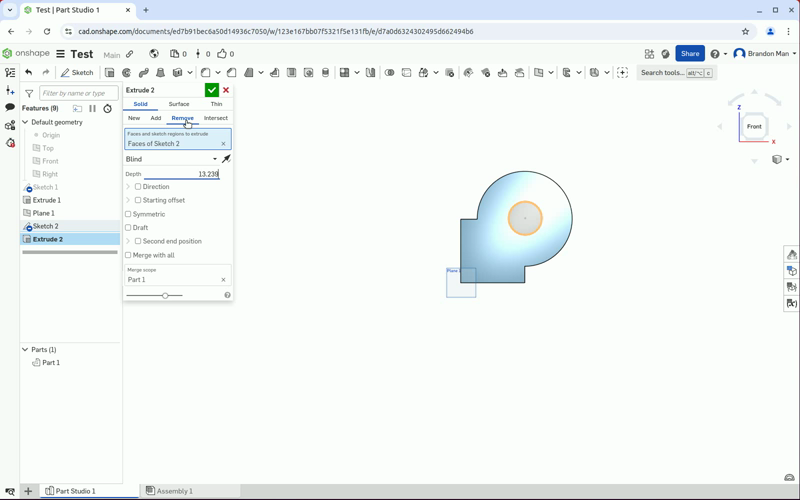
key(tab, 6)
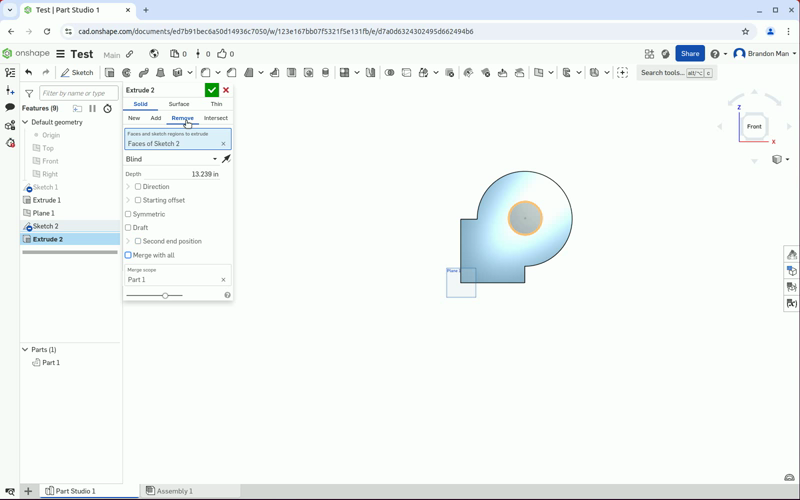
key(space)
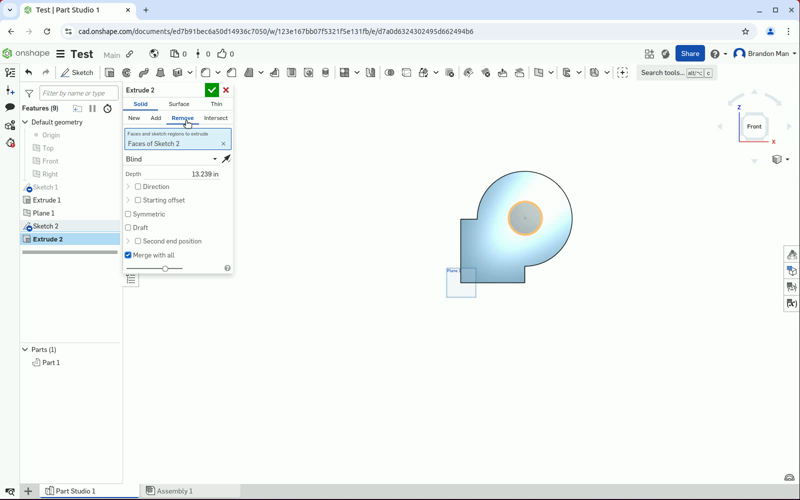
key(enter)
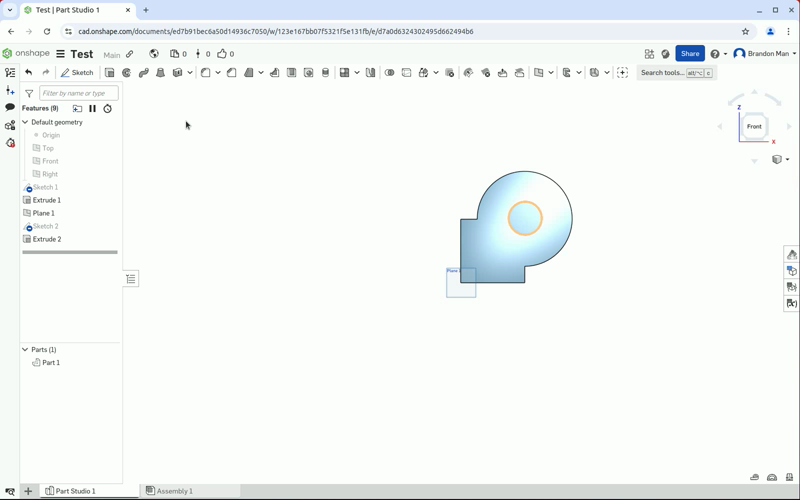
key(shift+h)
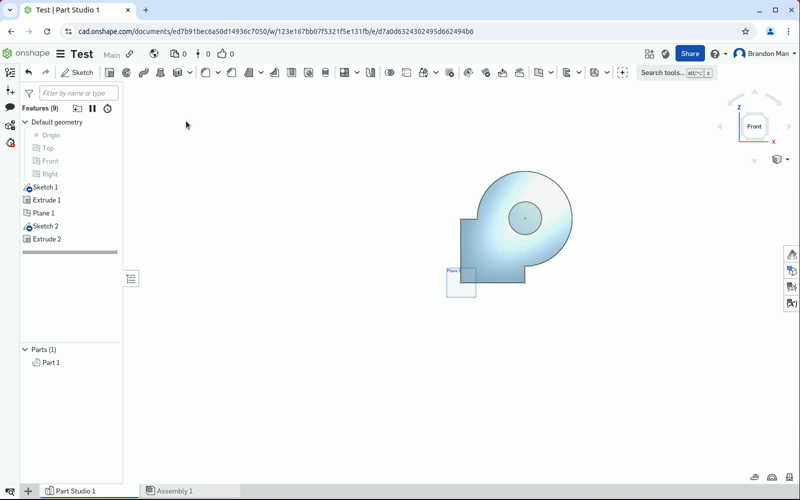
key(shift+h)
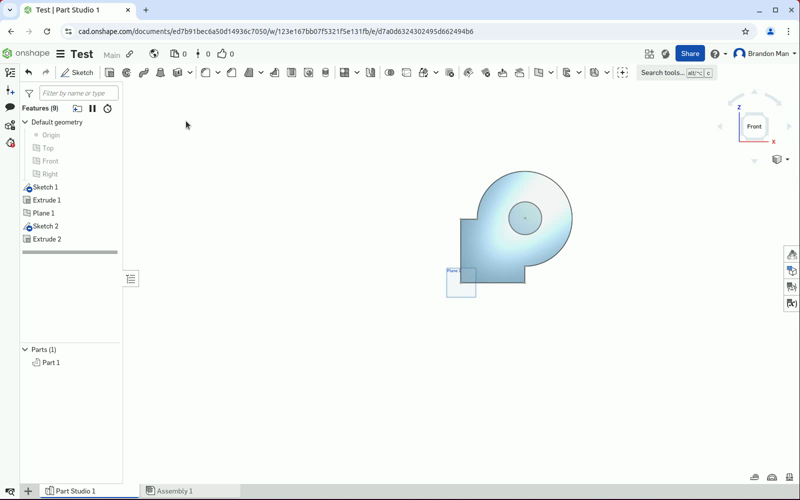
key(shift+7)
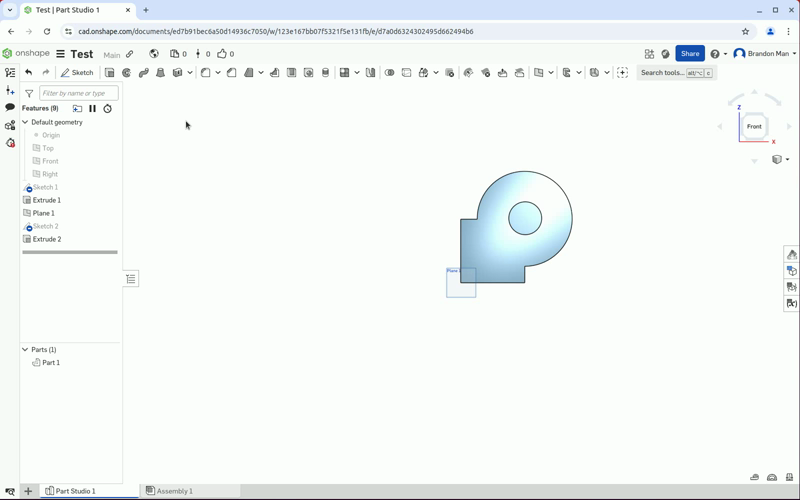
key(left, 2)
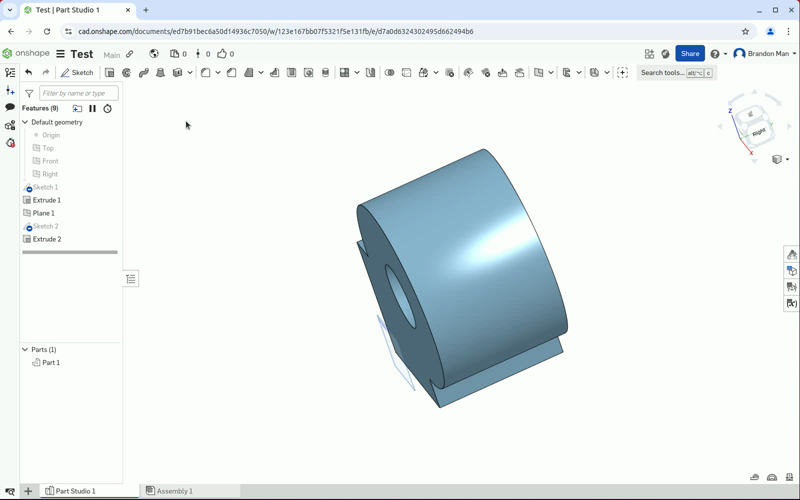
key(down, 2)
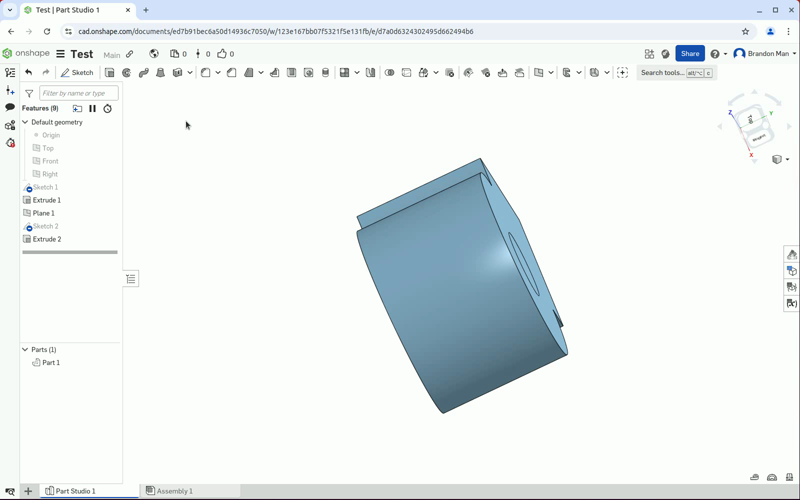
key(up, 2)
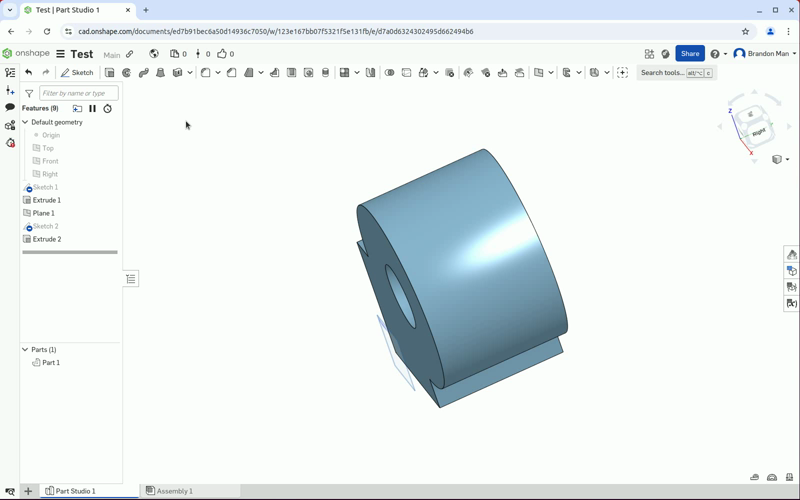
key(right, 2)
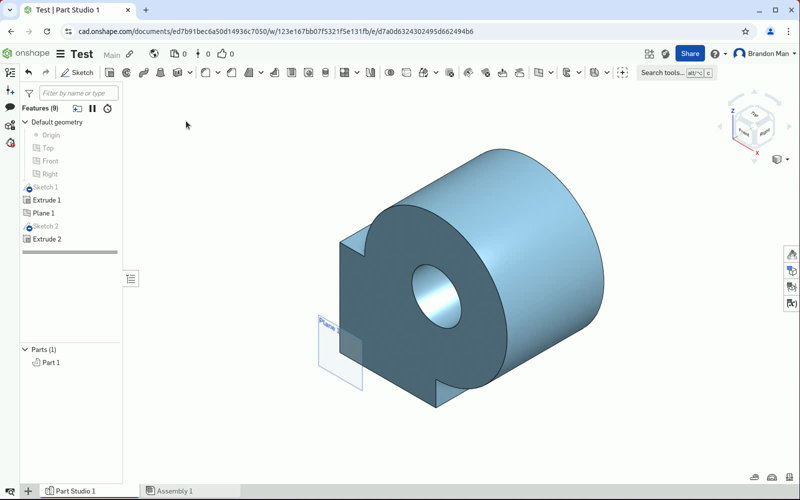
mouse_move(73, 189)
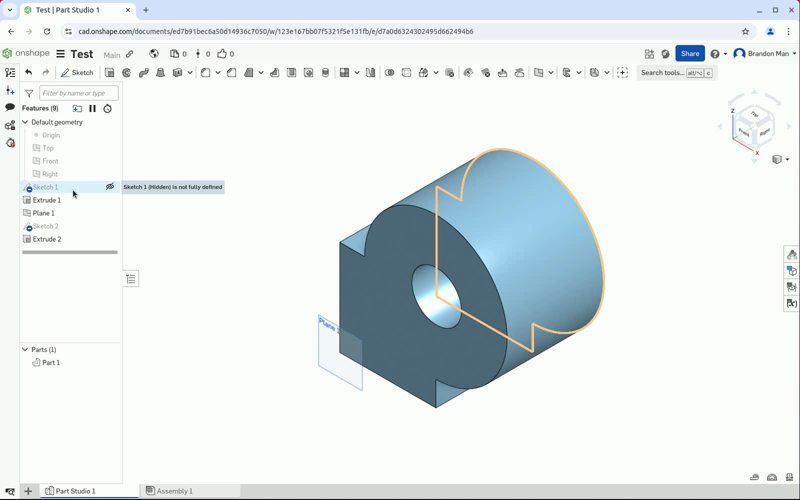
click(73, 189)